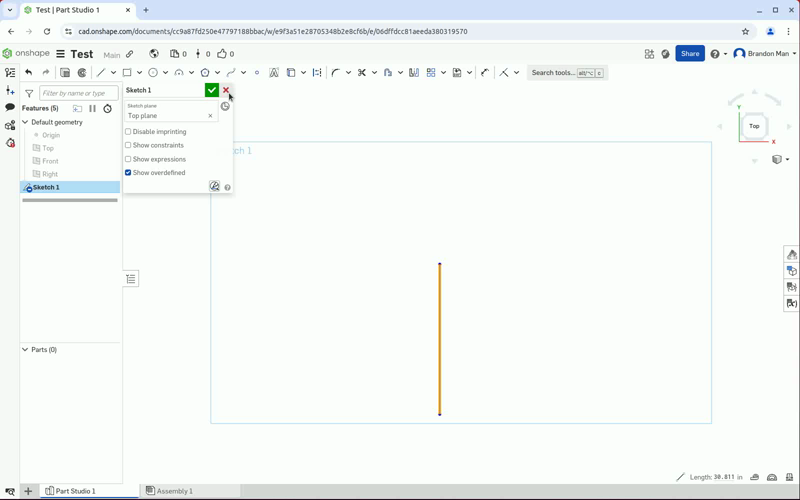
key(shift+h)
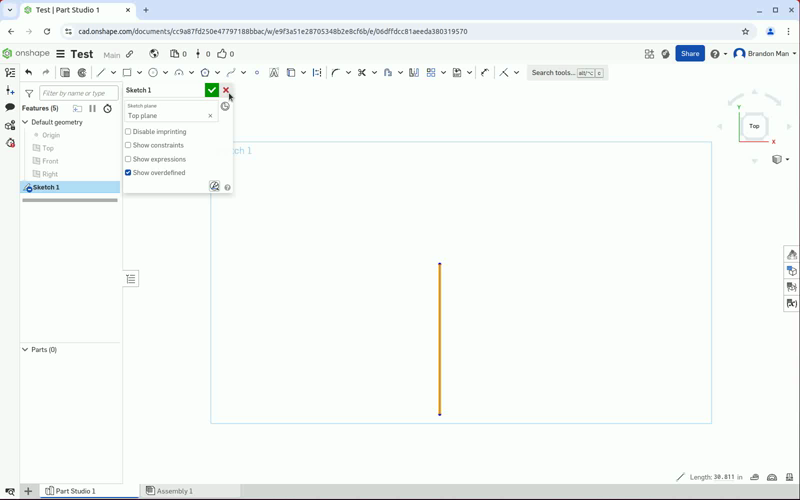
key(shift+s)
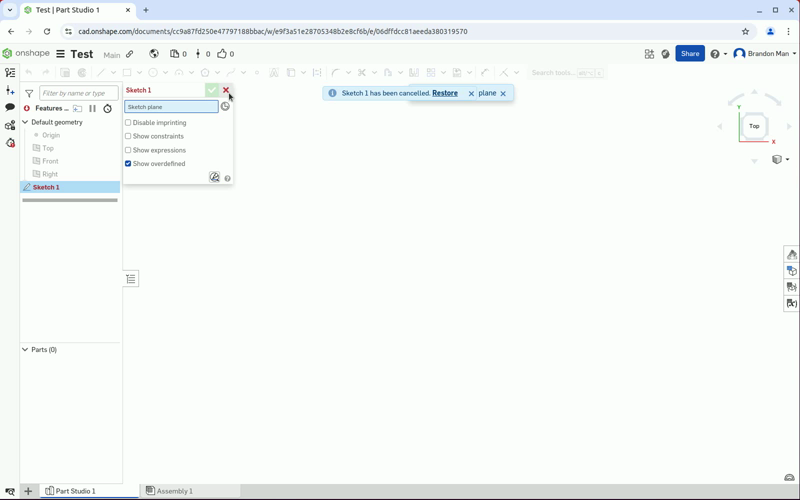
mouse_move(73, 150)
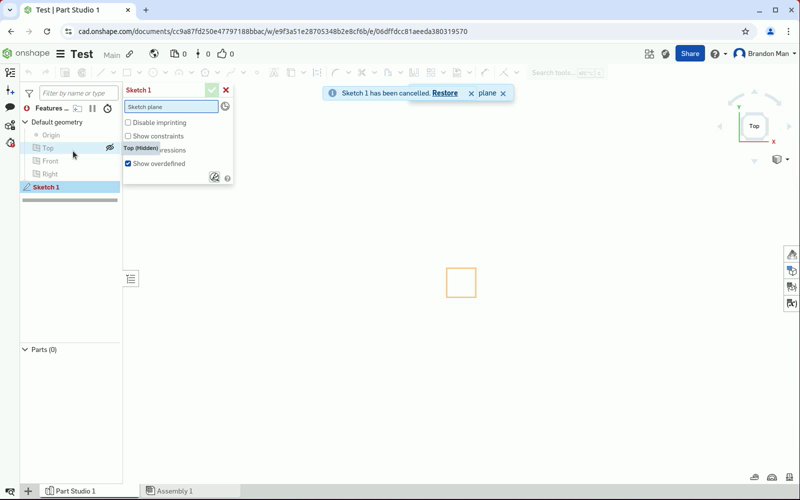
click(73, 150)
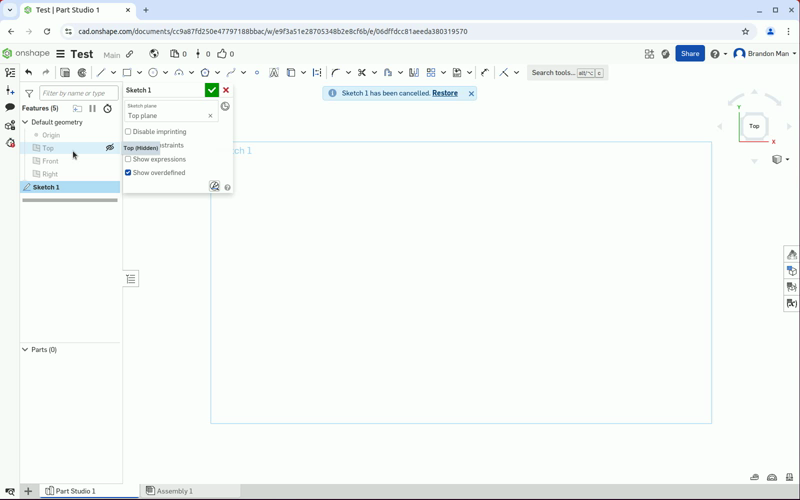
mouse_move(73, 352)
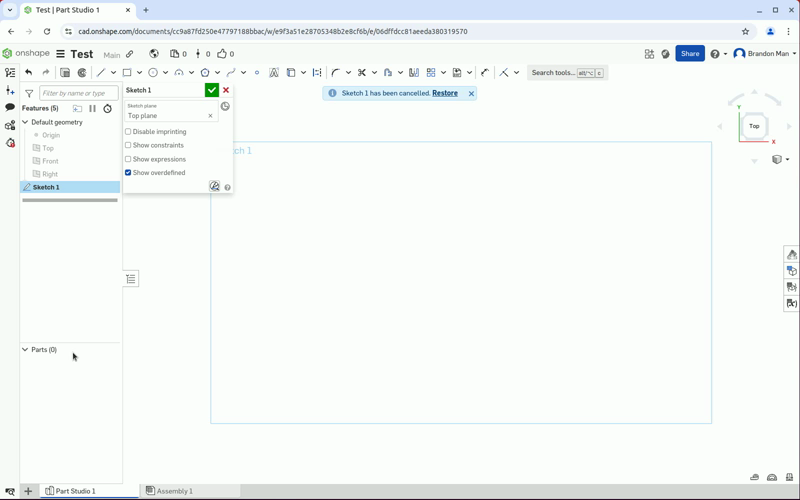
key(y)
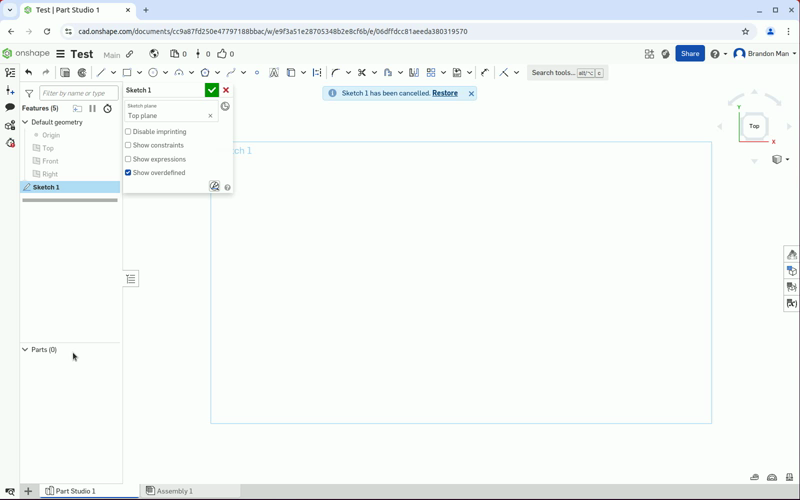
key(c)
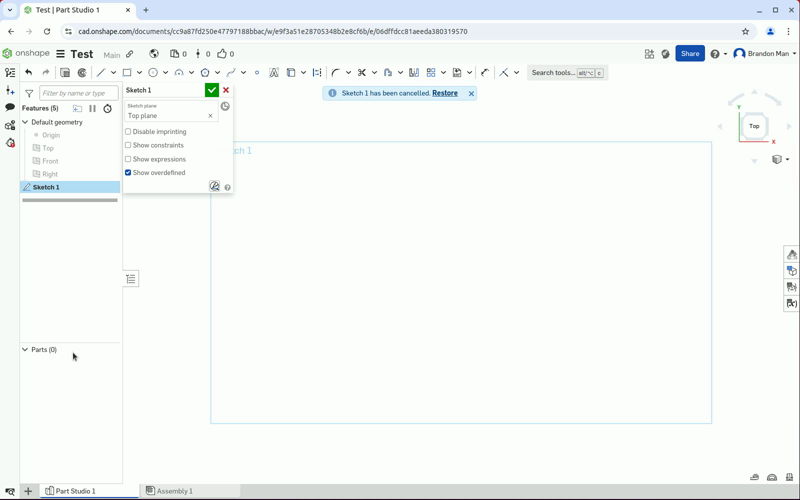
key_down(shift)
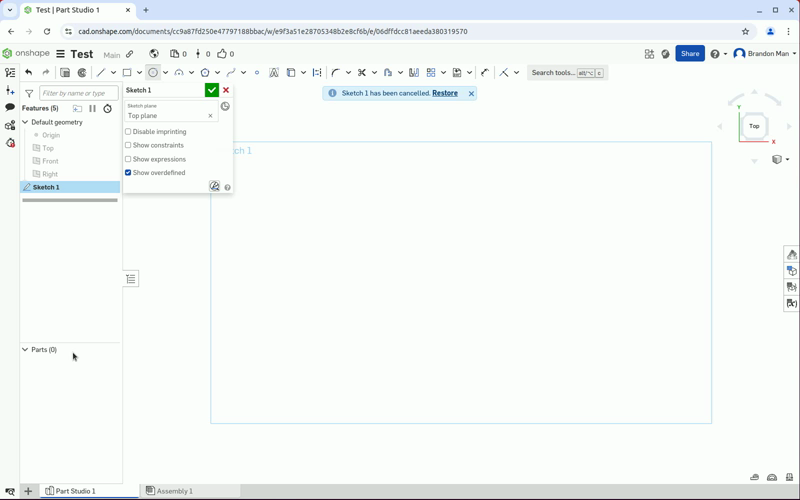
mouse_move(386, 282)
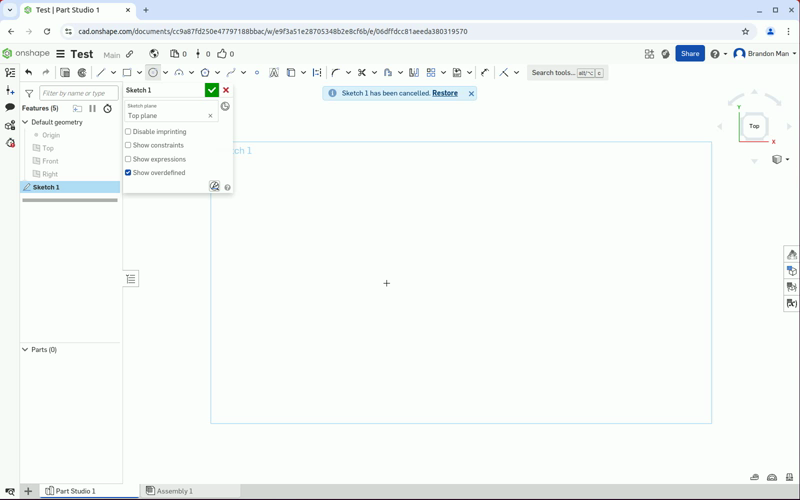
click(386, 282)
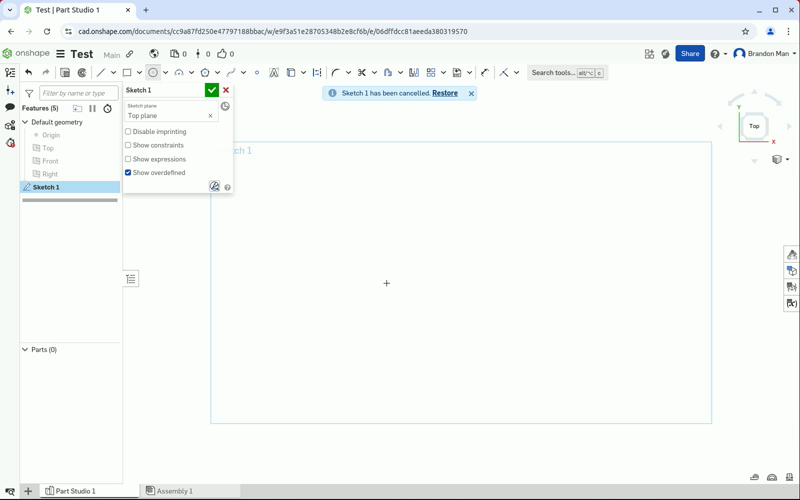
key_up(shift)
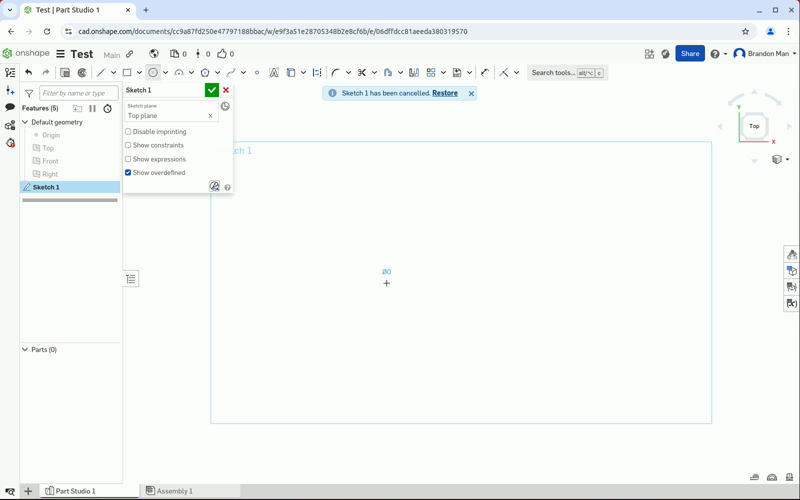
mouse_move(396, 282)
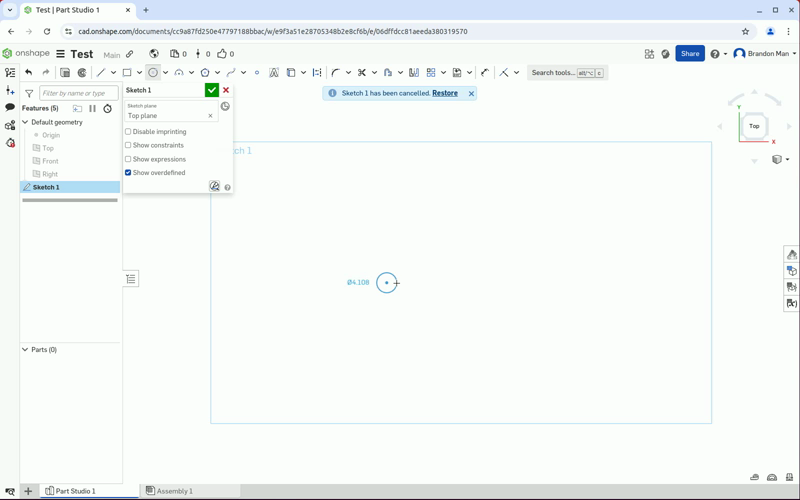
click(396, 282)
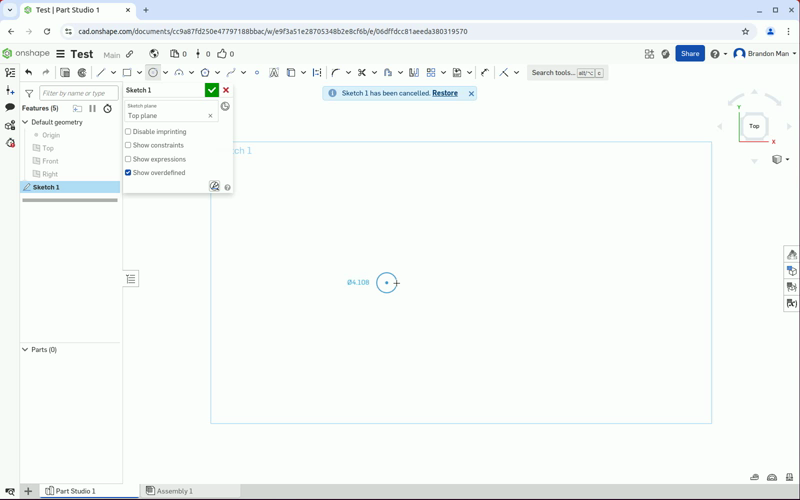
key(esc)
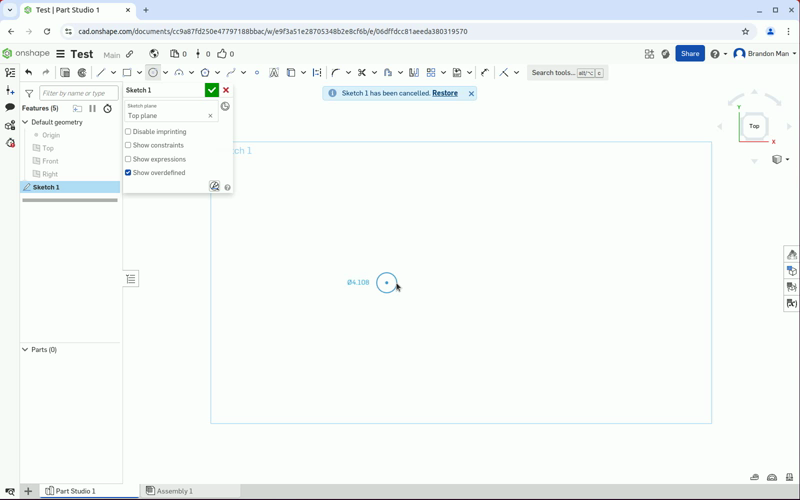
key(l)
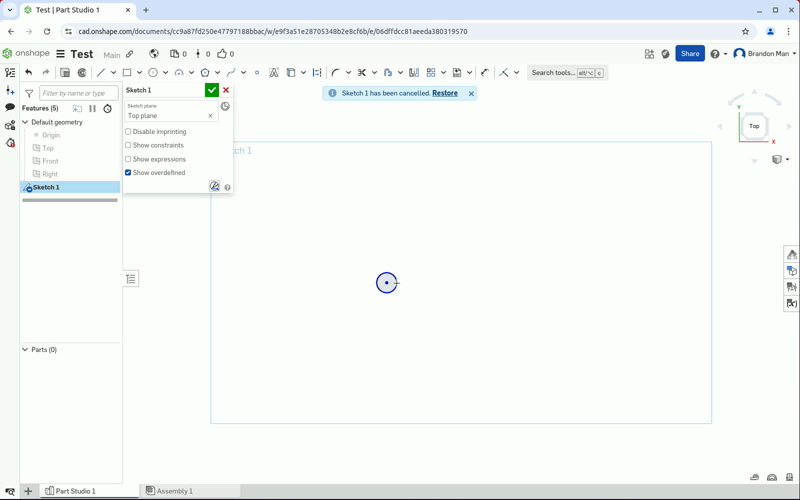
key_down(shift)
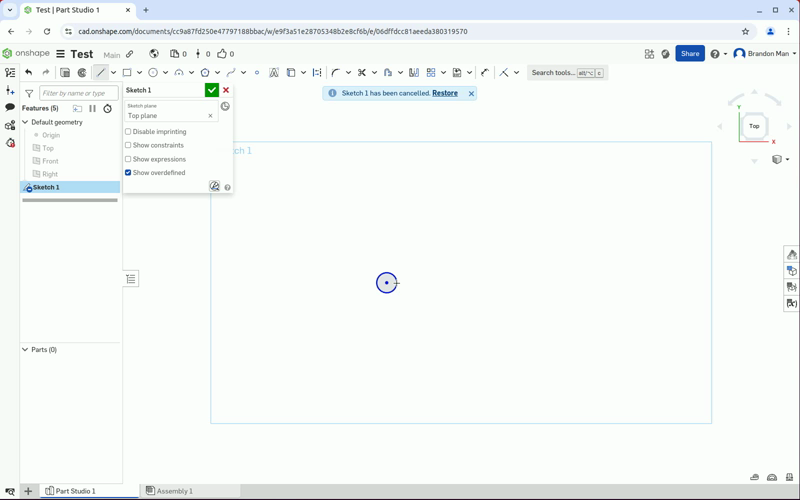
mouse_move(386, 320)
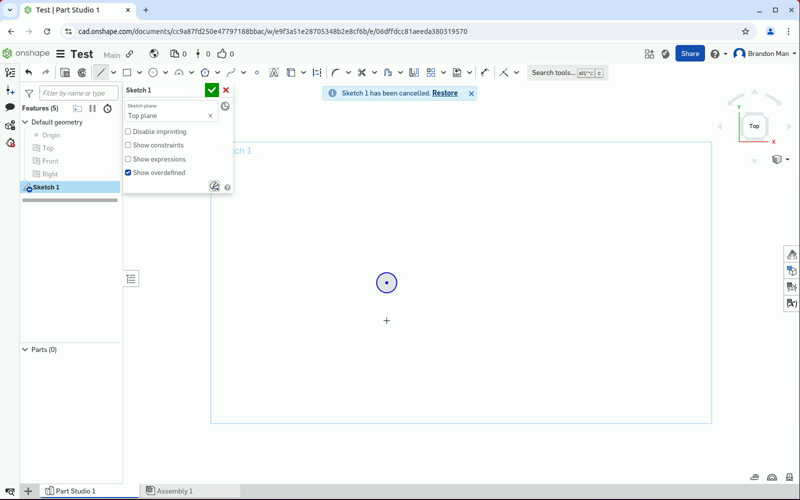
click(386, 320)
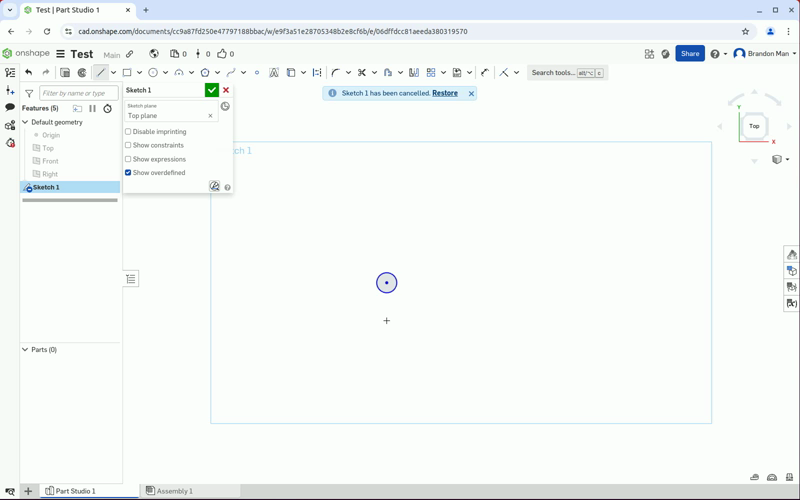
key_up(shift)
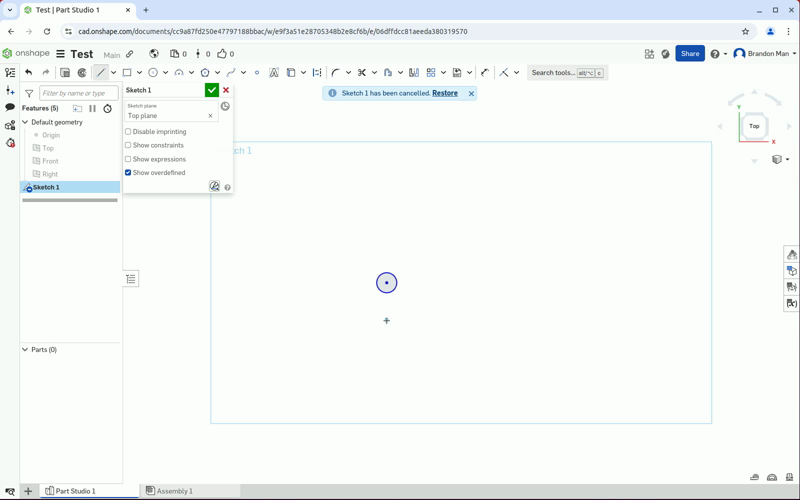
key_down(shift)
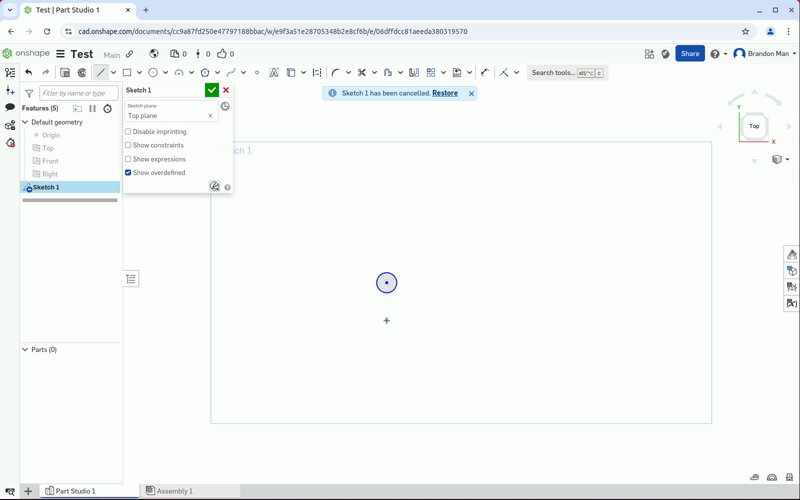
mouse_move(535, 320)
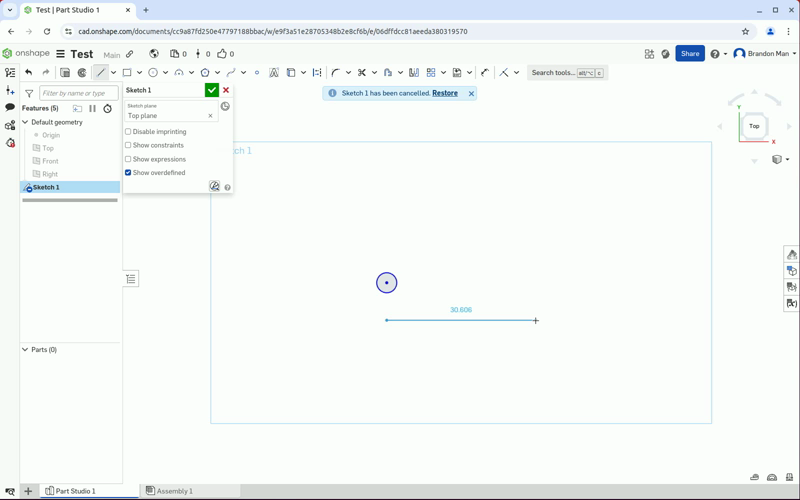
click(535, 320)
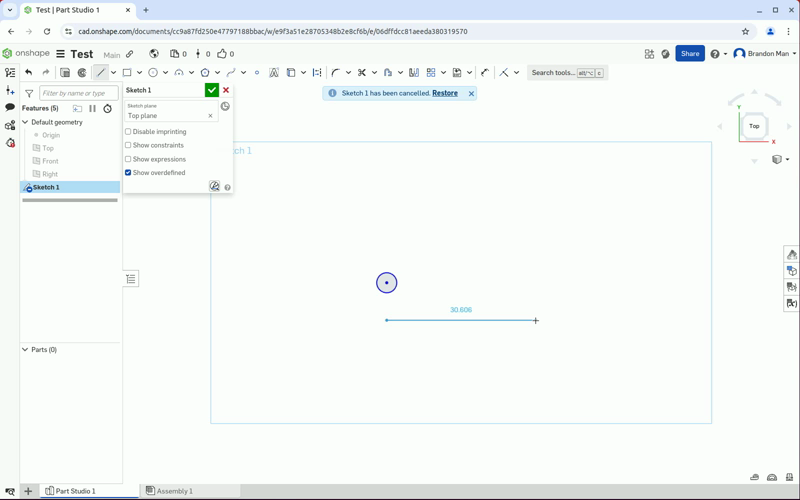
key_up(shift)
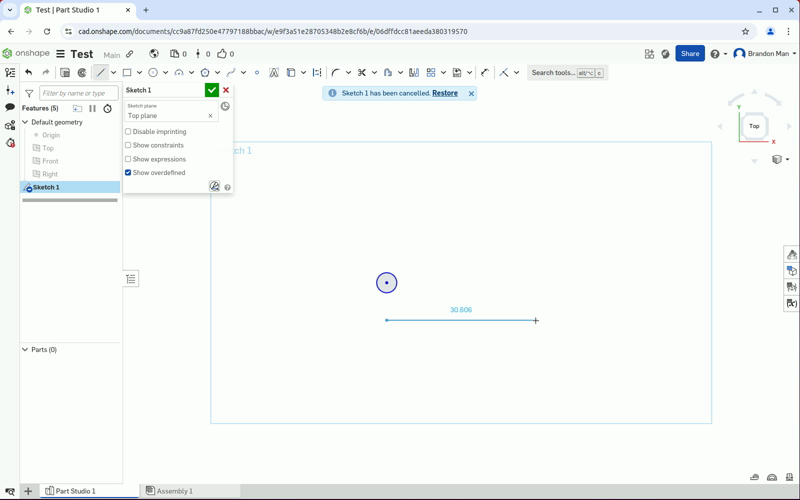
key(esc)
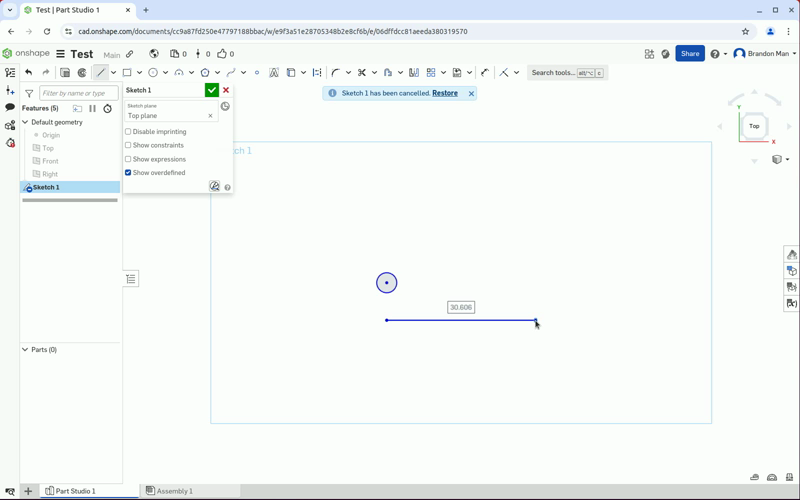
key(a)
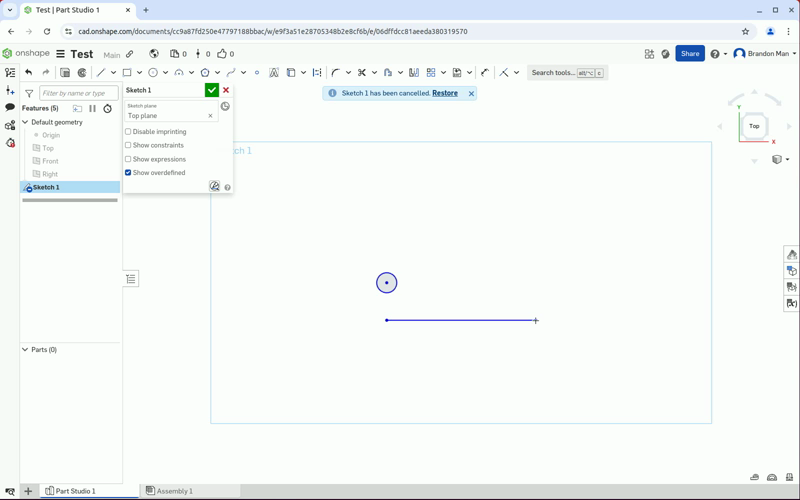
mouse_move(535, 320)
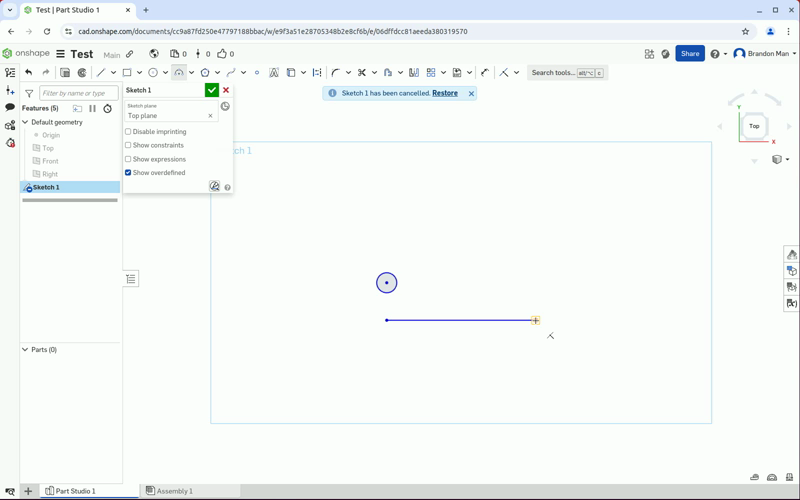
click(535, 320)
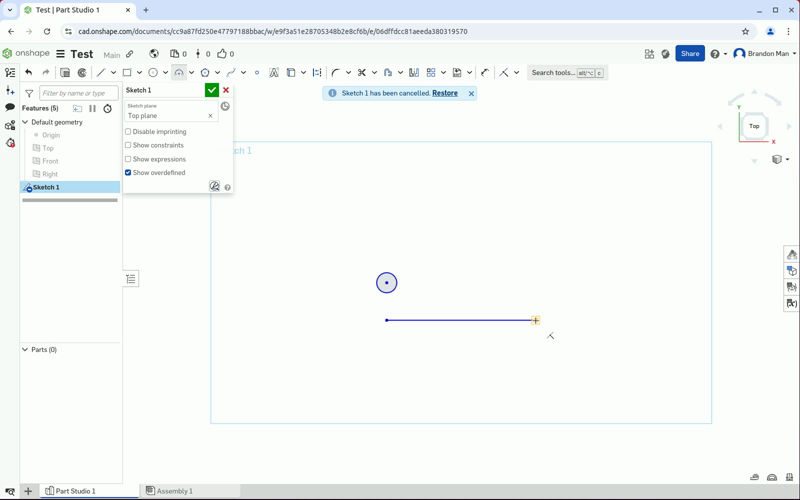
key_down(shift)
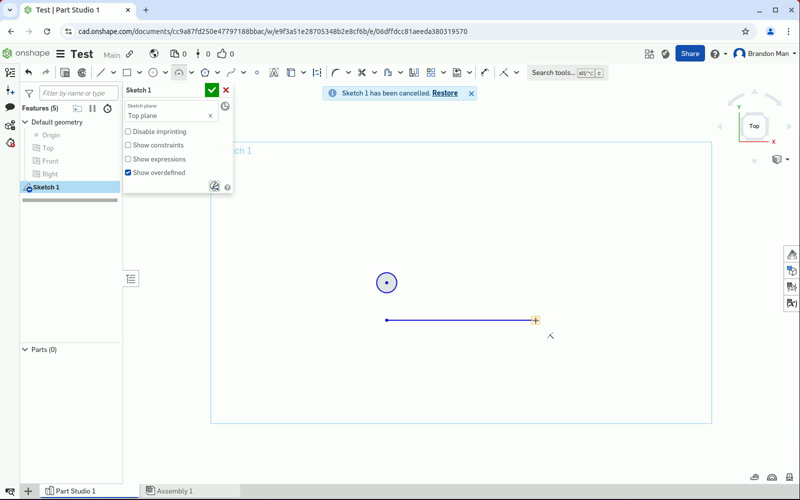
mouse_move(535, 245)
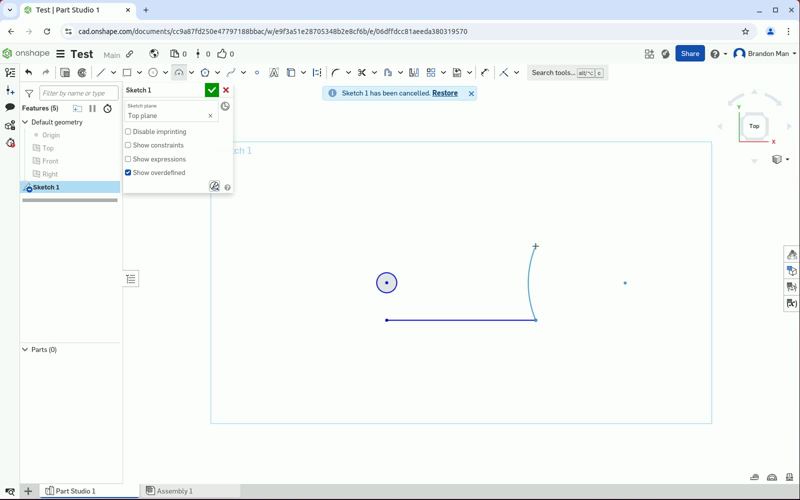
click(535, 245)
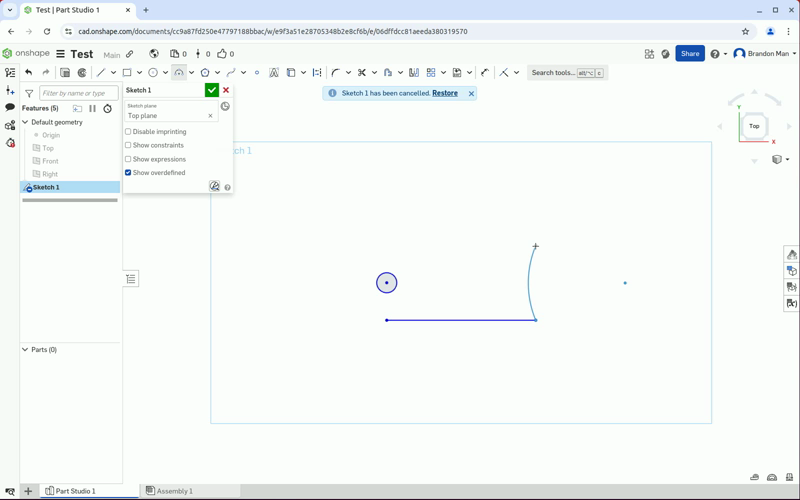
mouse_move(572, 282)
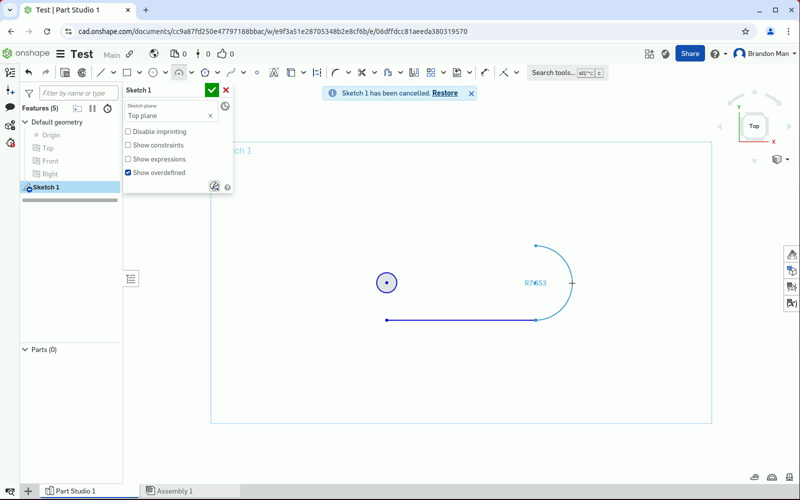
click(572, 282)
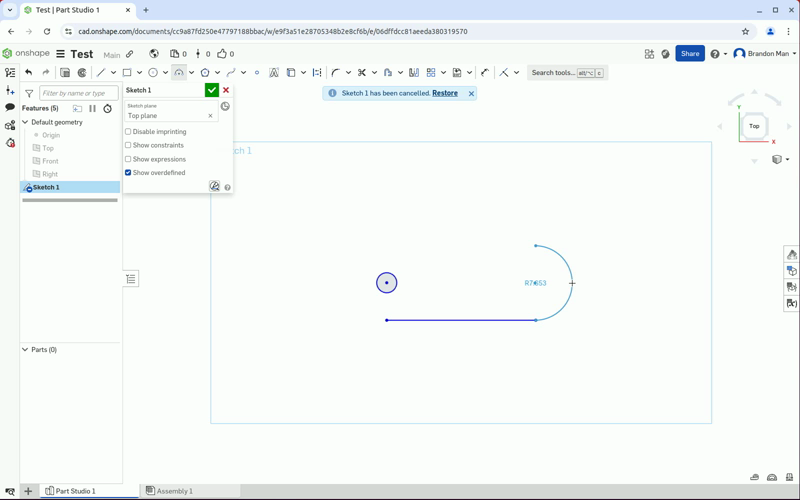
key_up(shift)
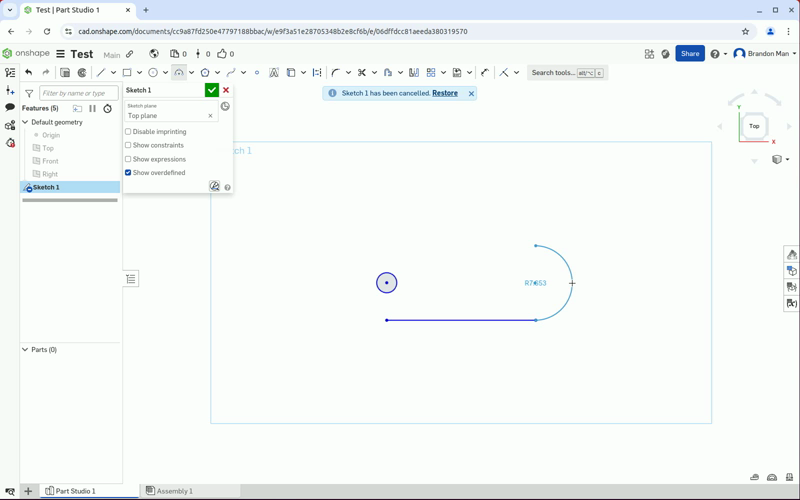
key(esc)
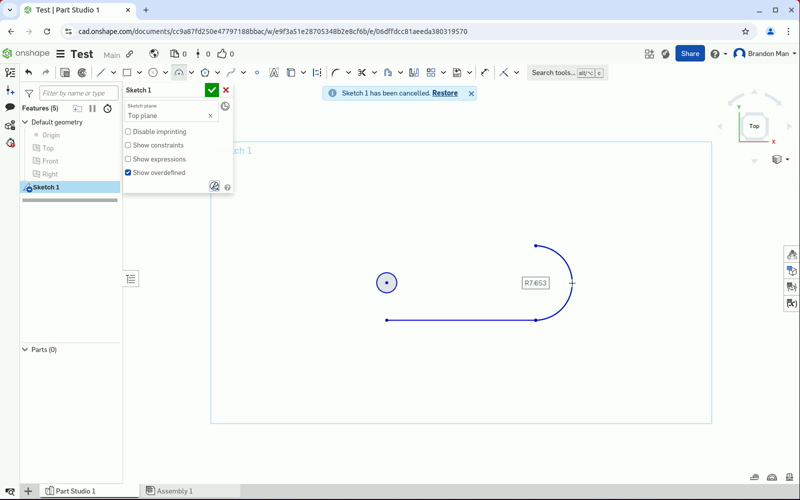
key(l)
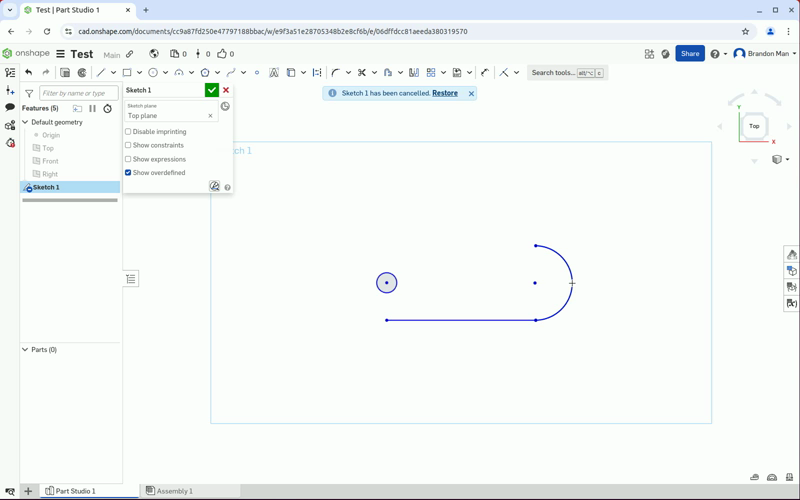
mouse_move(535, 245)
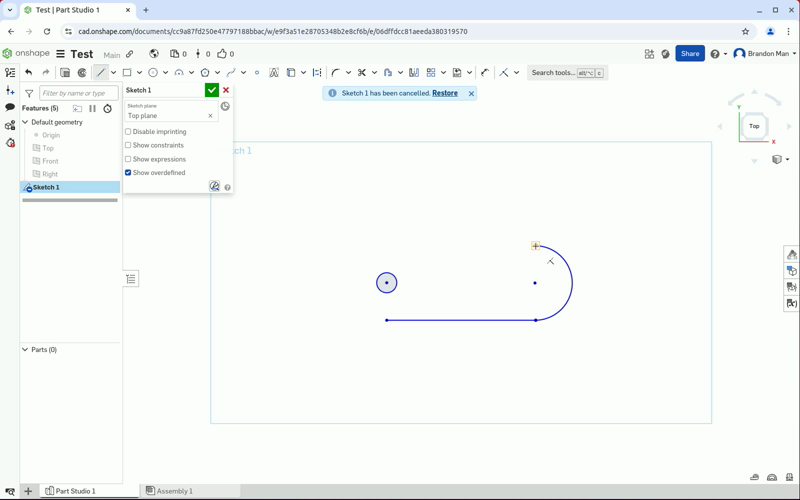
click(535, 245)
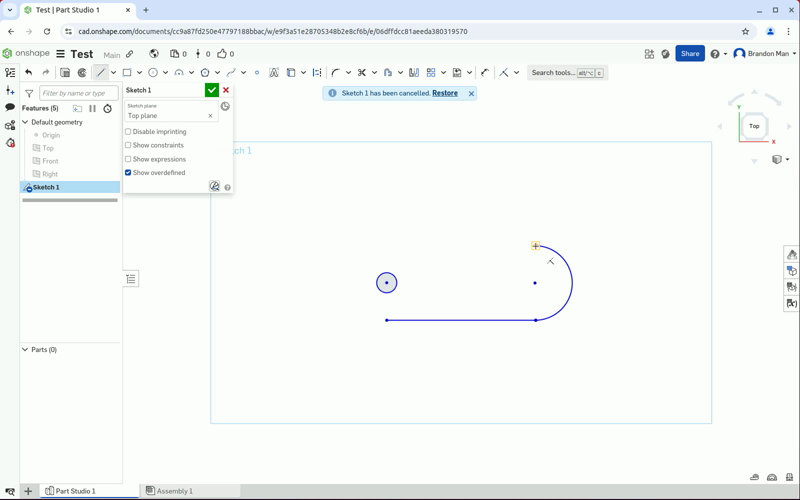
key_down(shift)
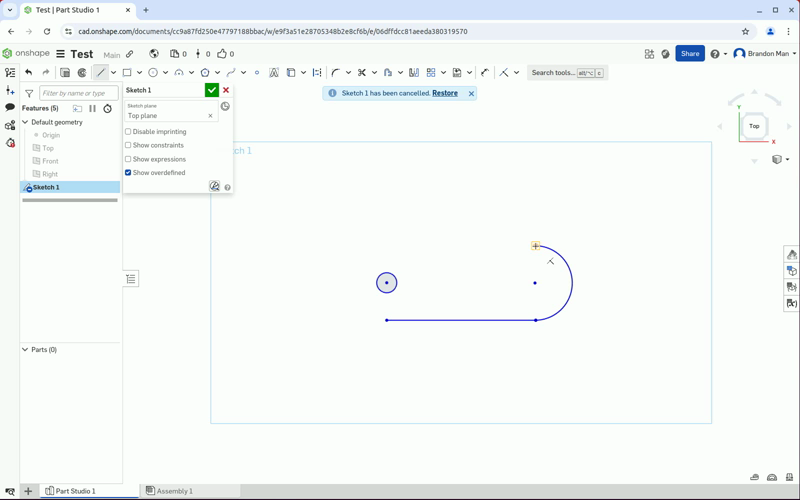
mouse_move(386, 245)
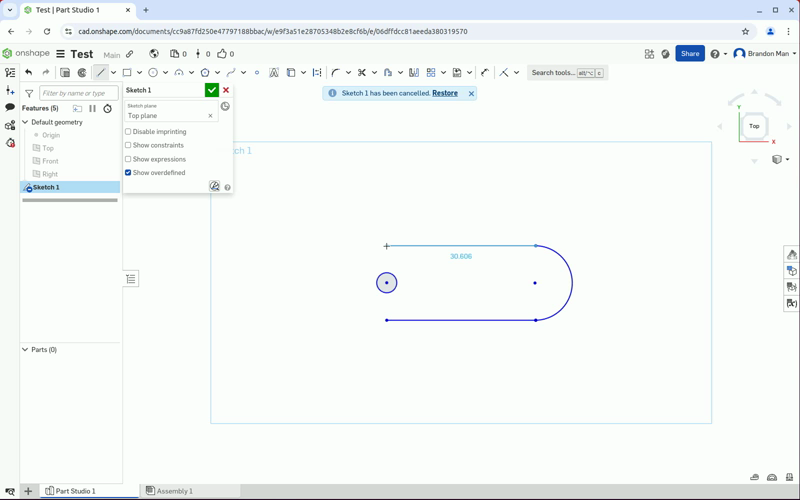
click(386, 245)
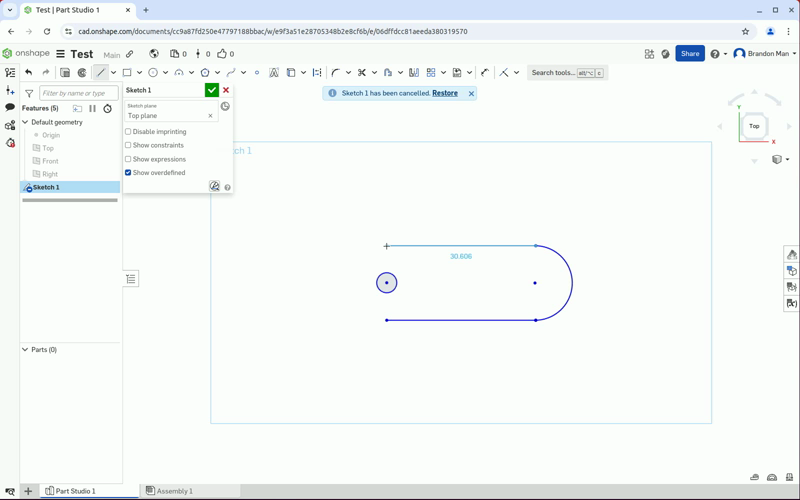
key_up(shift)
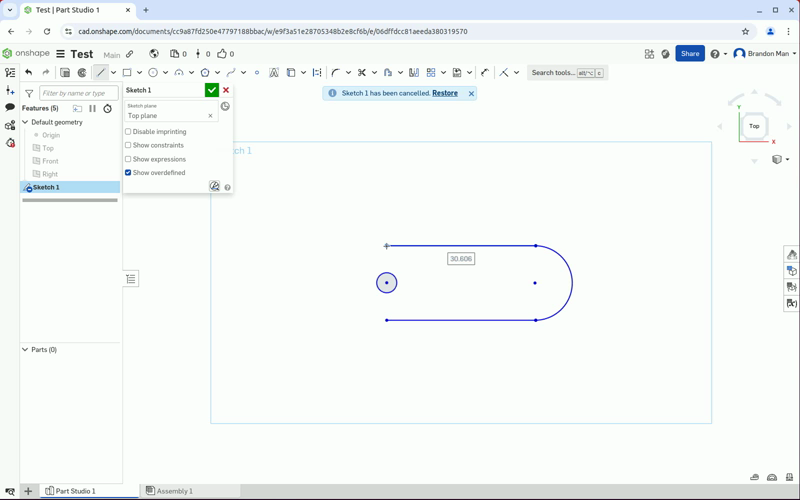
key(esc)
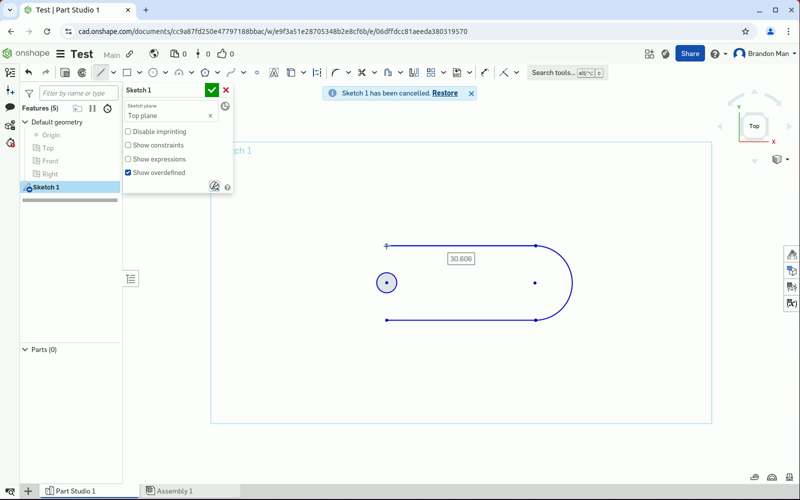
key(a)
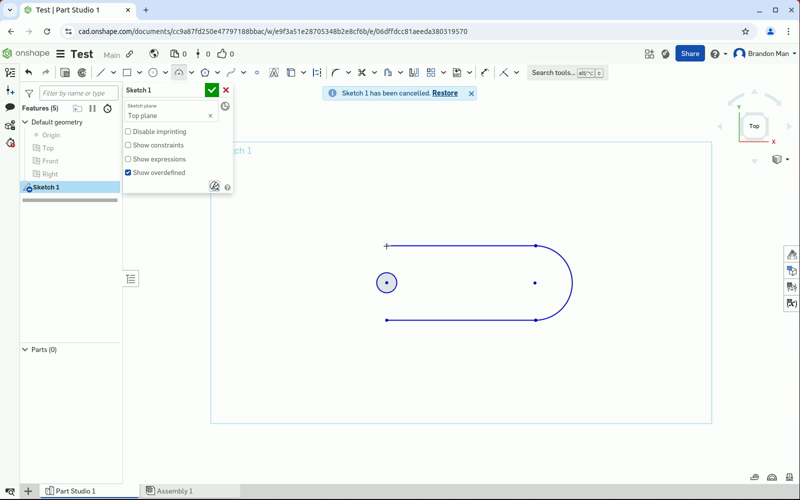
mouse_move(386, 245)
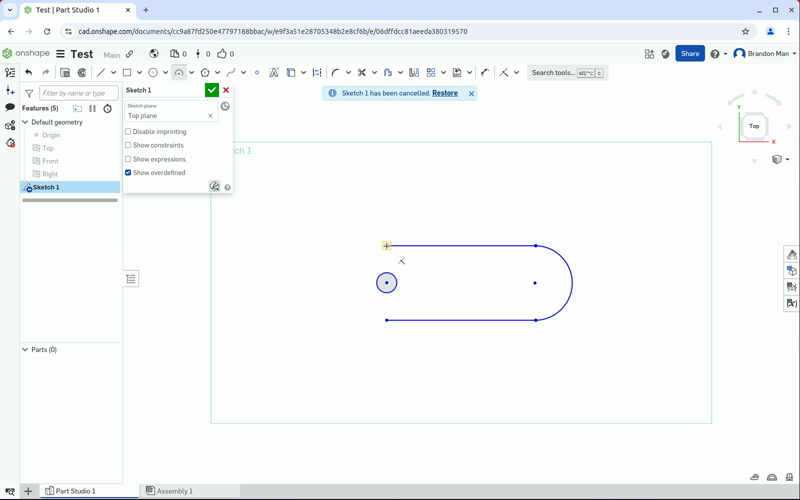
click(386, 245)
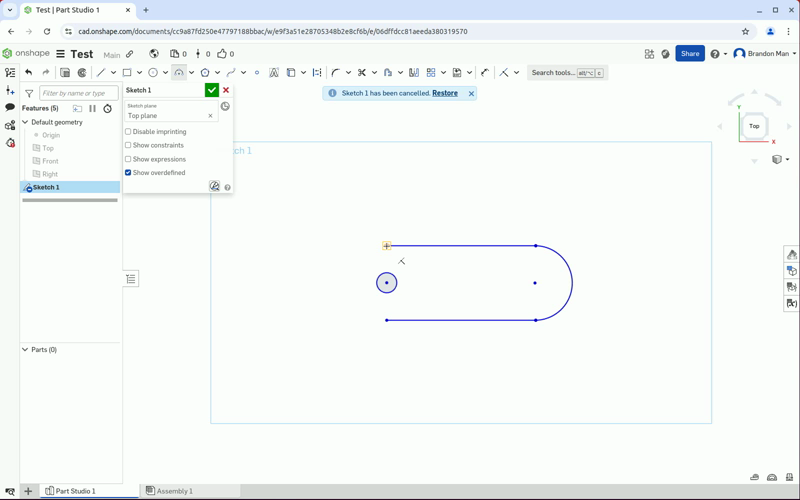
mouse_move(386, 320)
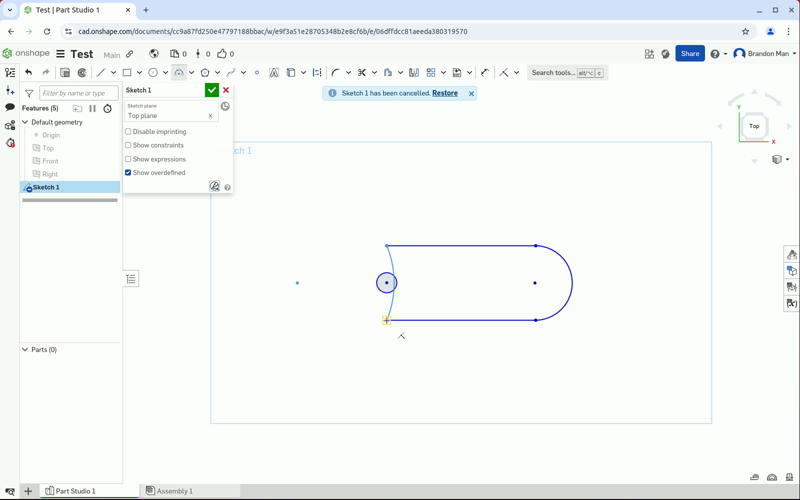
click(386, 320)
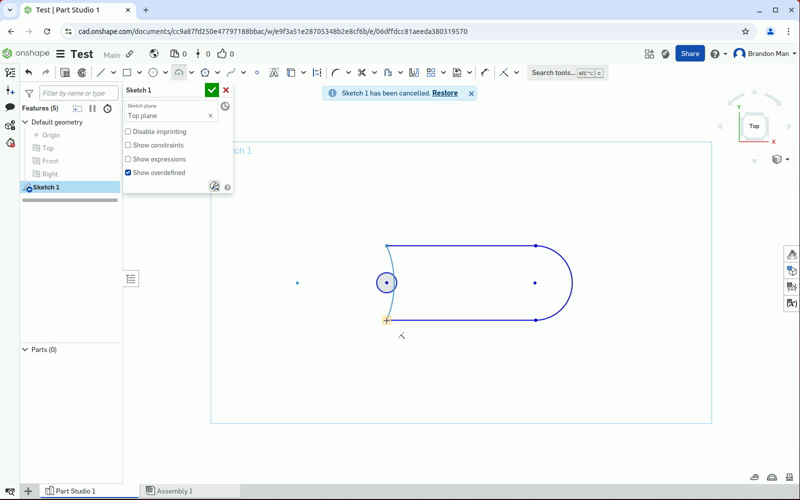
key_down(shift)
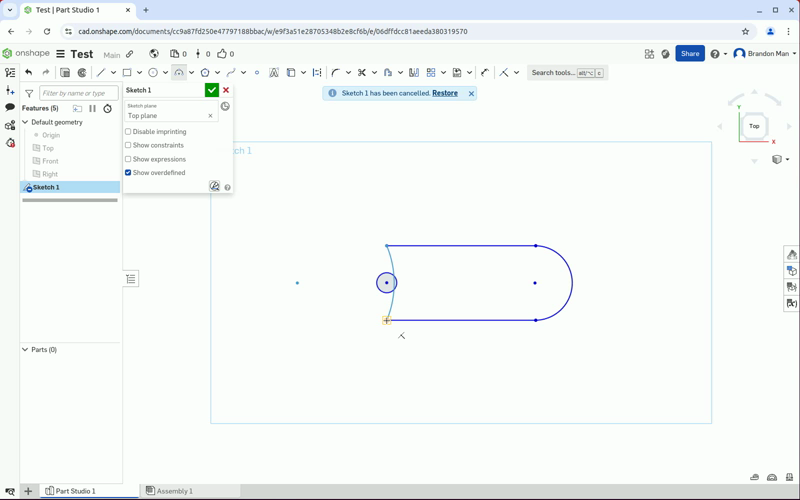
mouse_move(423, 282)
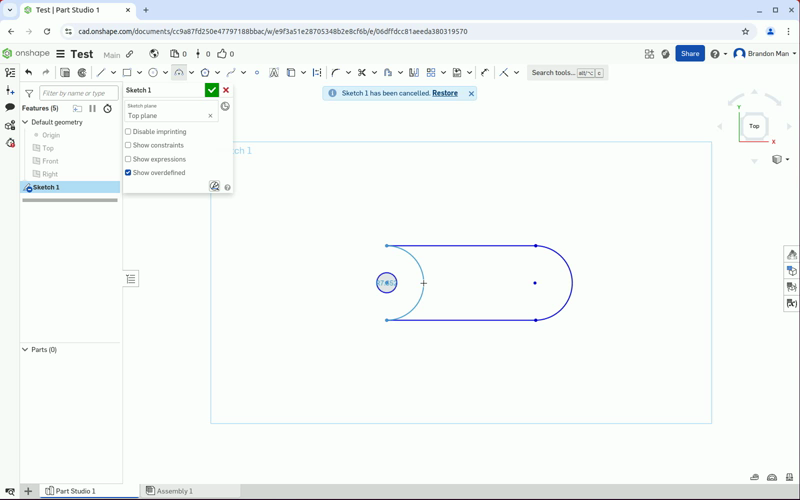
click(423, 282)
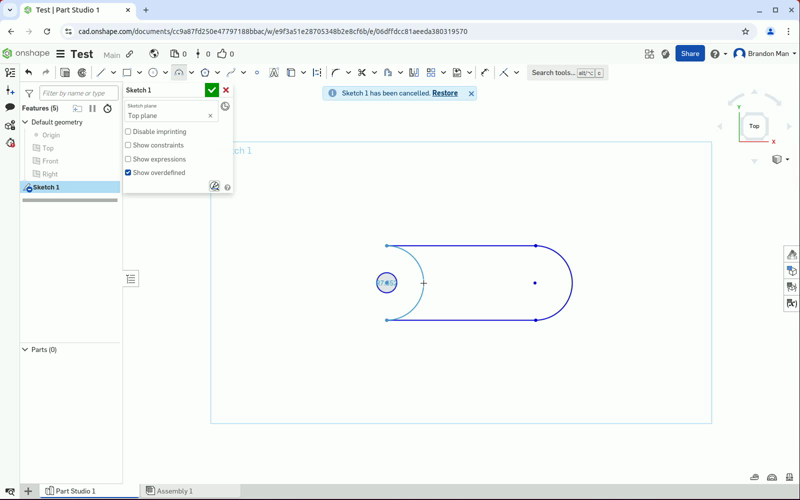
key_up(shift)
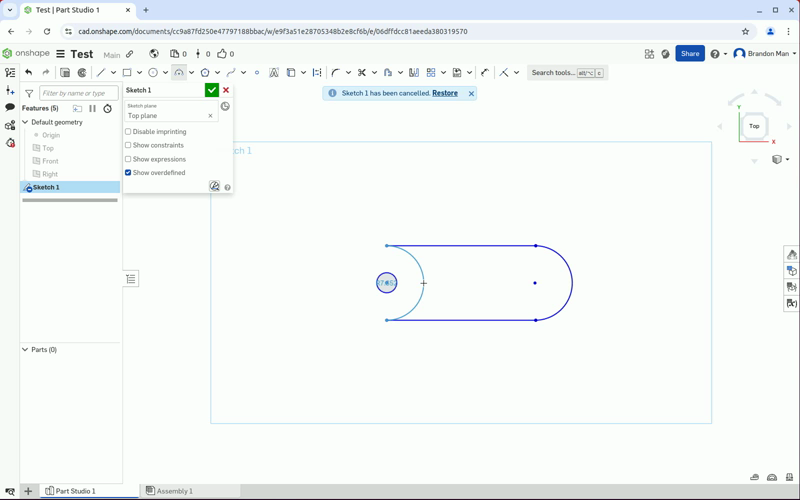
key(esc)
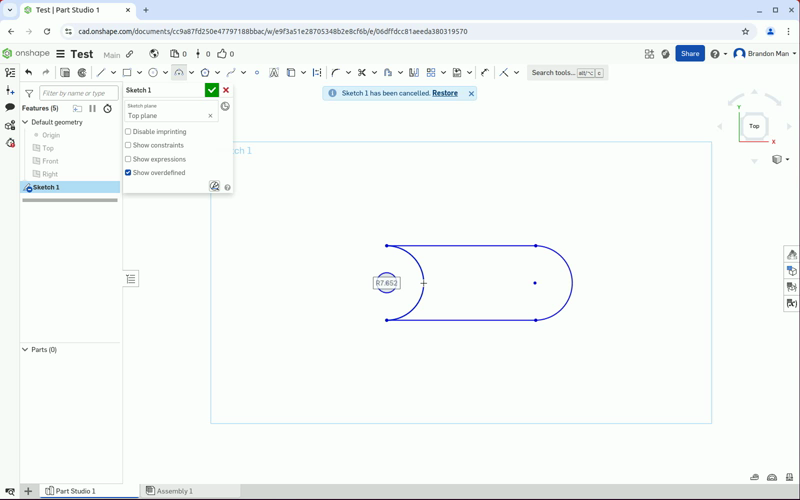
key(c)
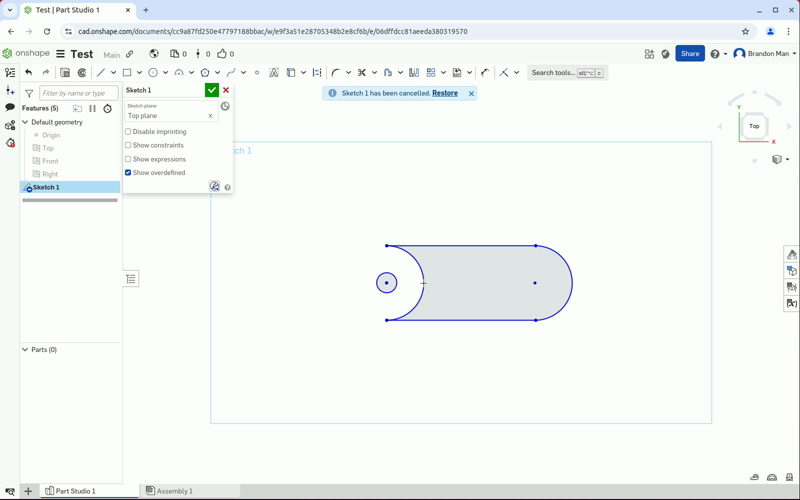
key_down(shift)
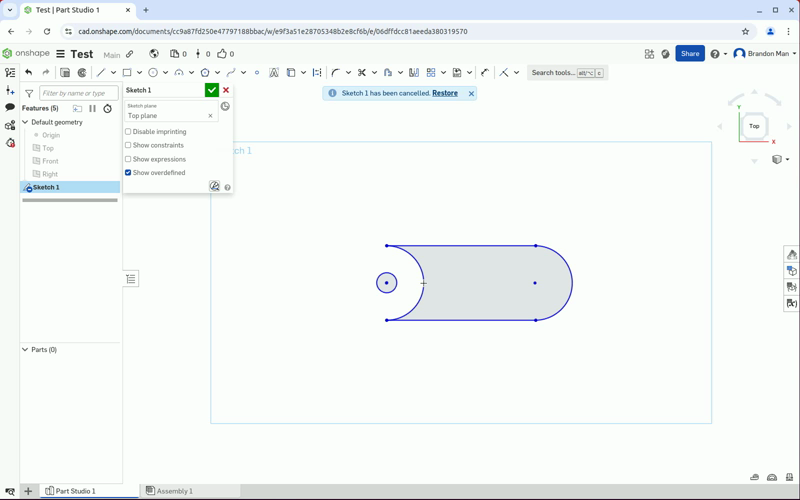
mouse_move(535, 282)
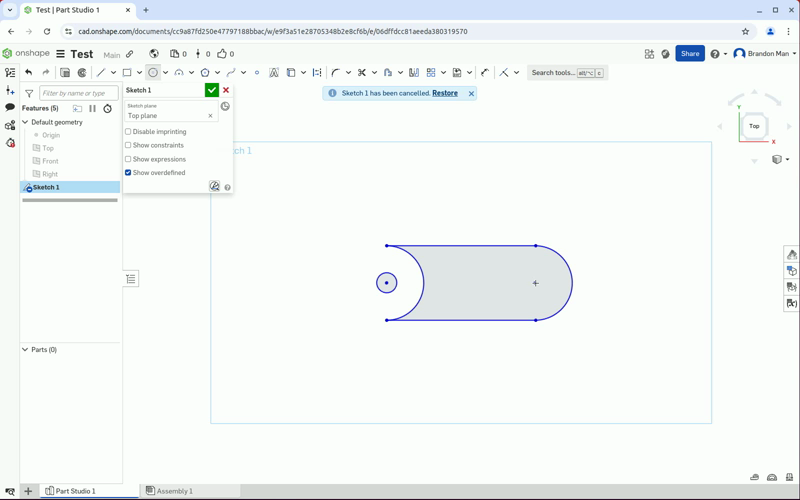
click(535, 282)
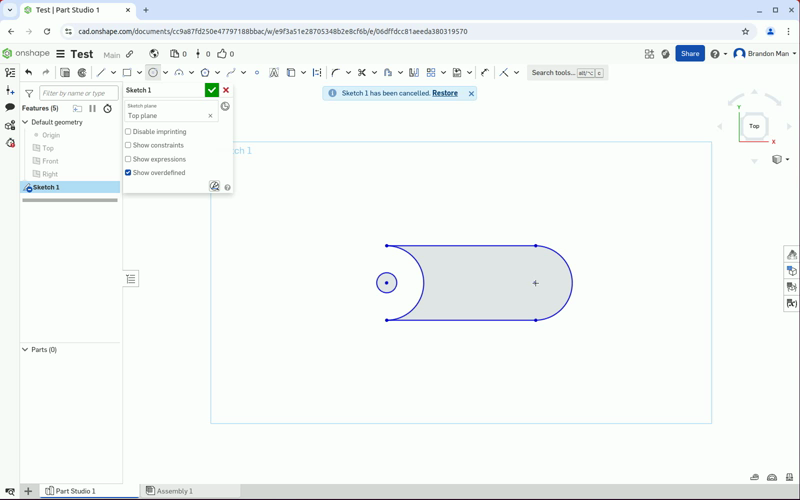
key_up(shift)
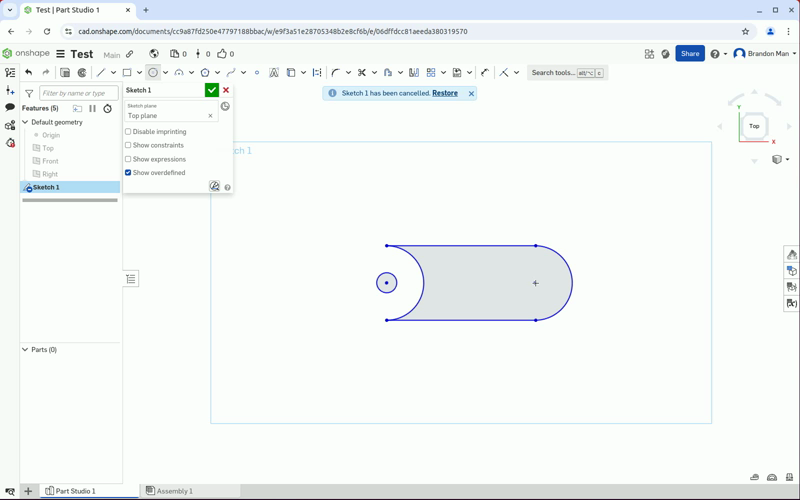
mouse_move(545, 282)
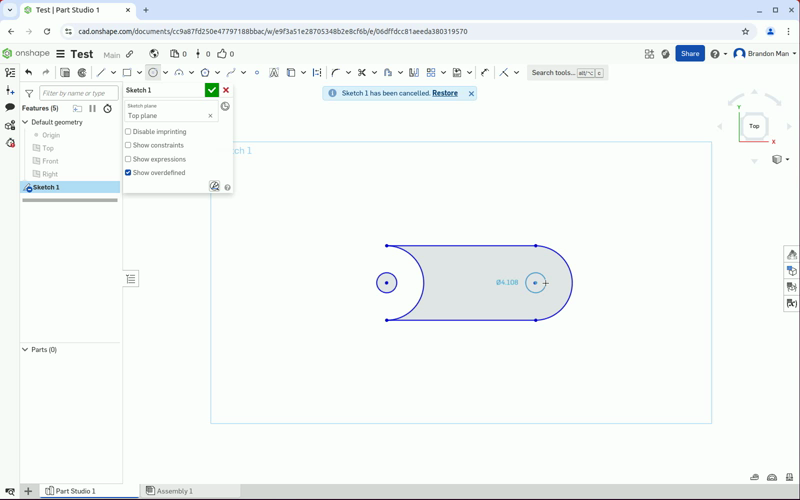
click(545, 282)
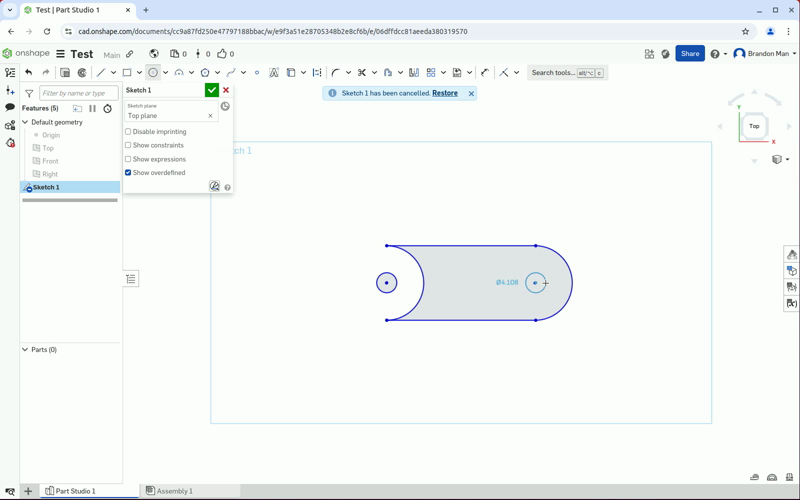
key(esc)
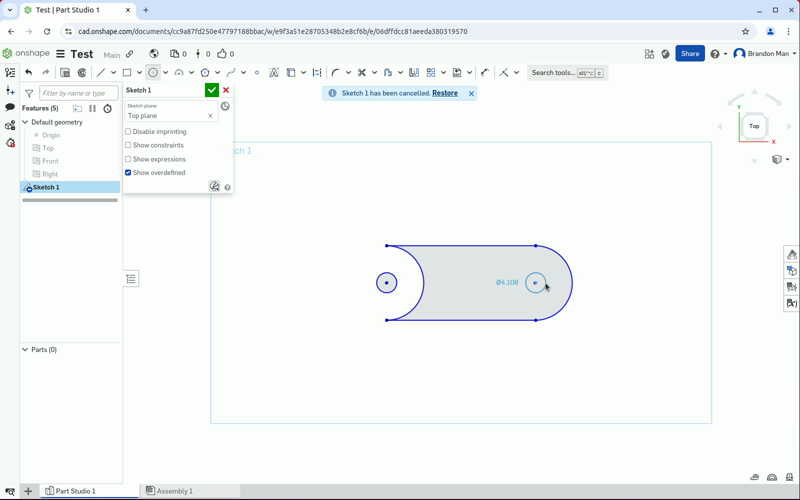
mouse_move(477, 268)
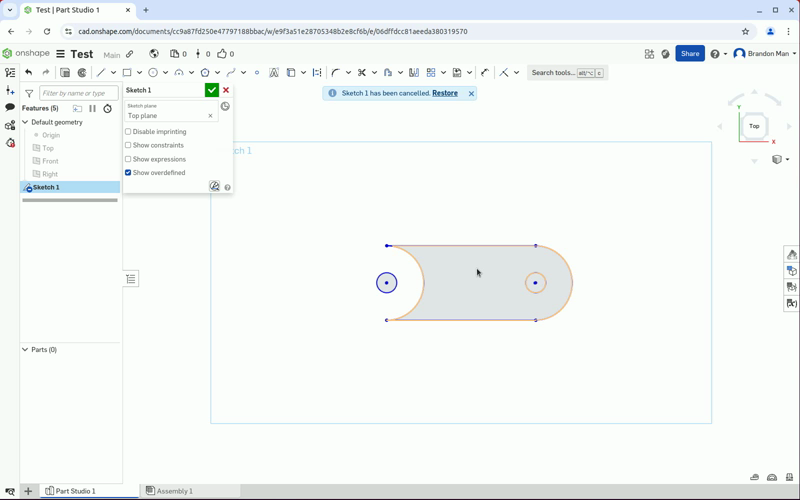
click(477, 268)
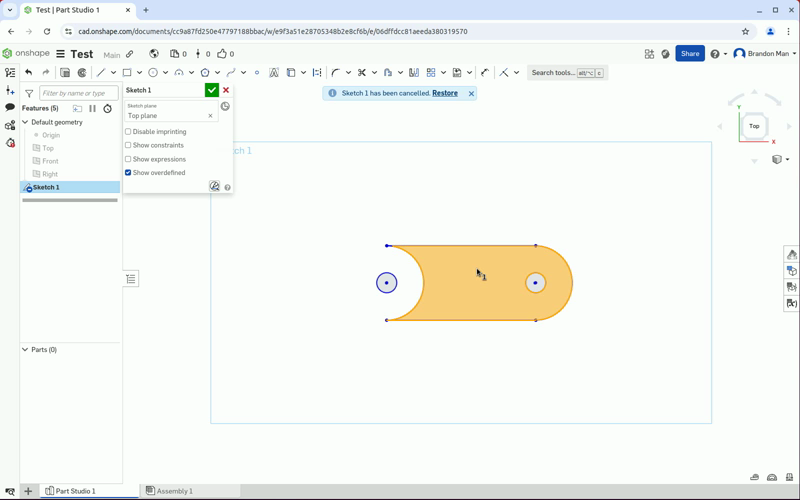
mouse_move(73, 352)
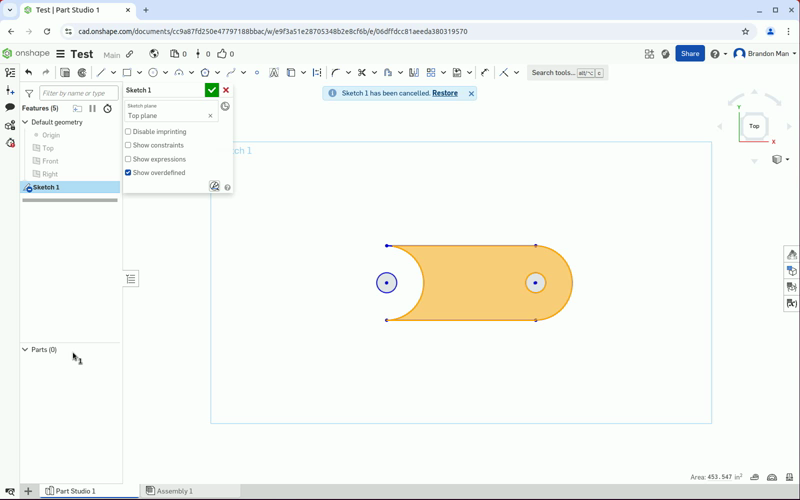
key(shift+y)
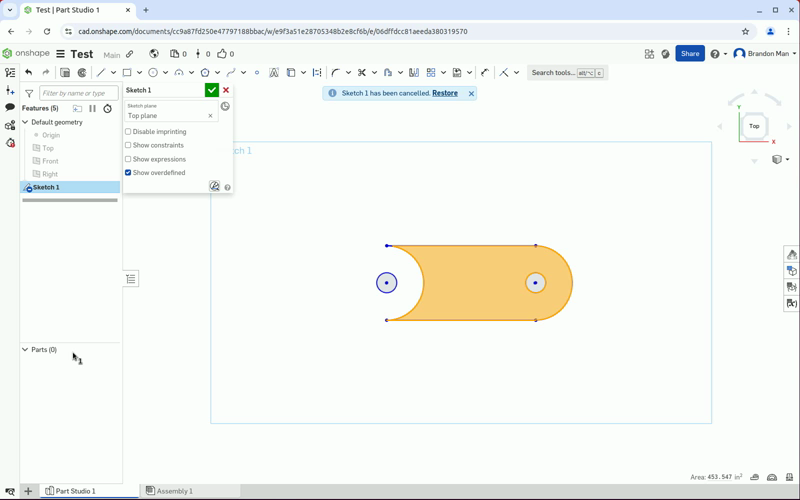
key(shift+e)
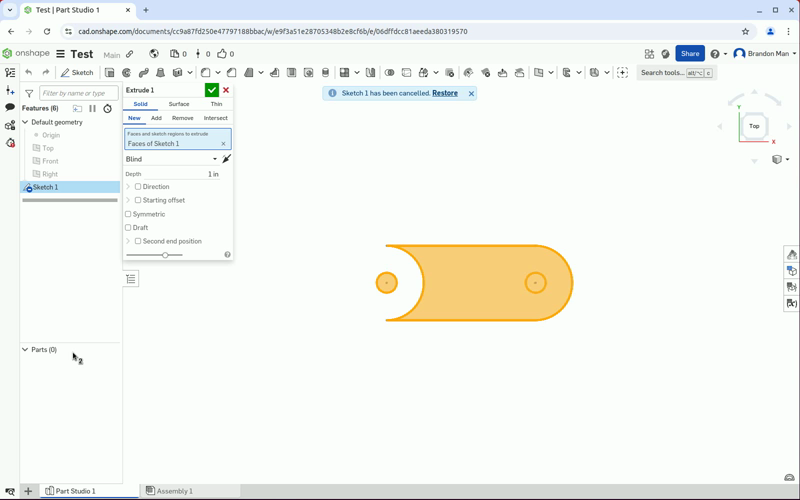
mouse_move(143, 106)
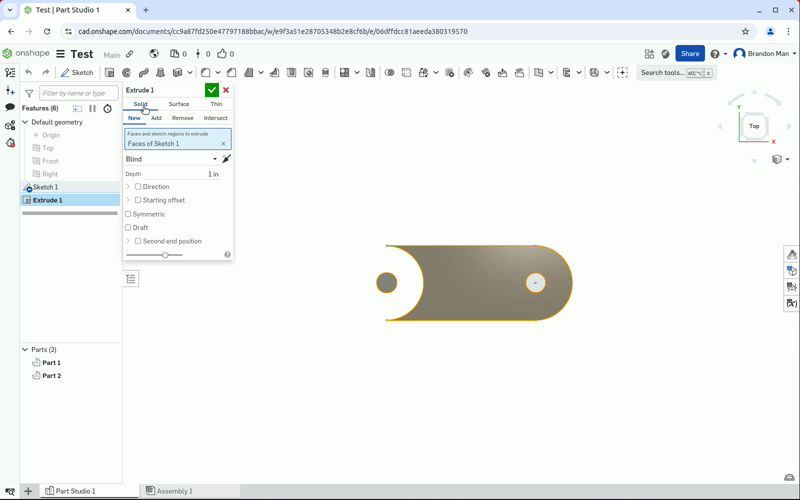
click(143, 106)
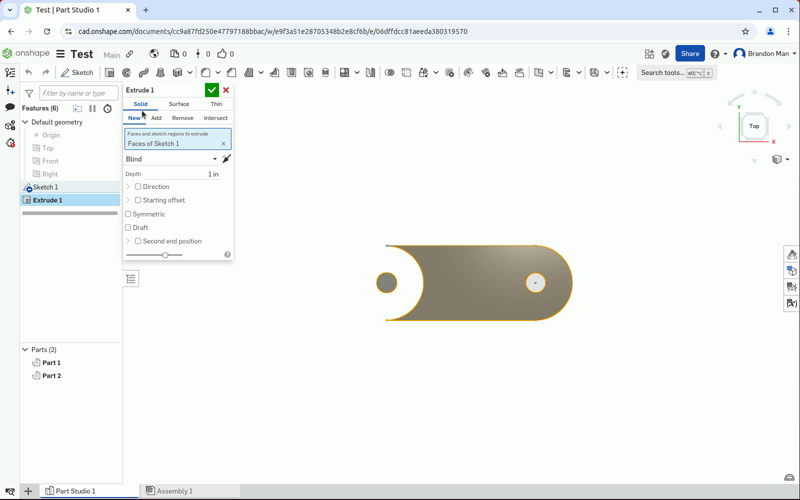
mouse_move(137, 120)
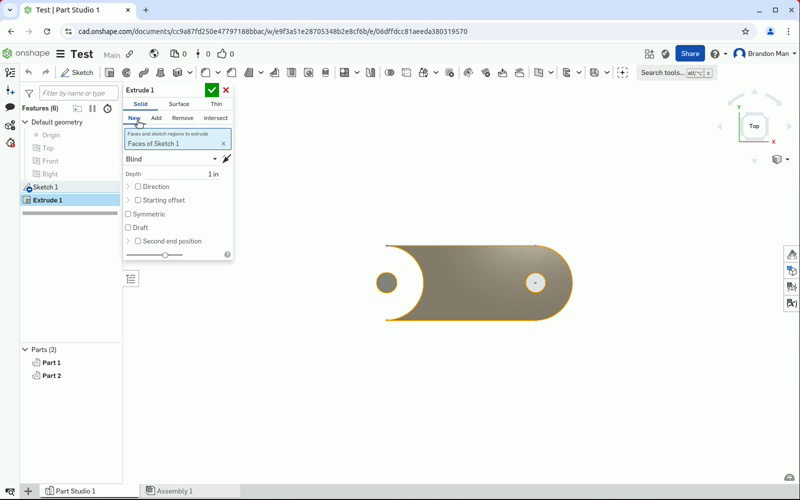
click(137, 120)
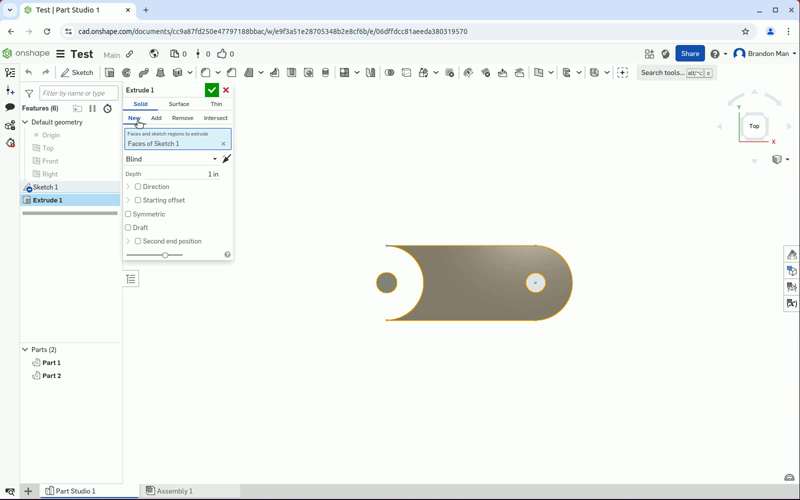
key(tab, 4)
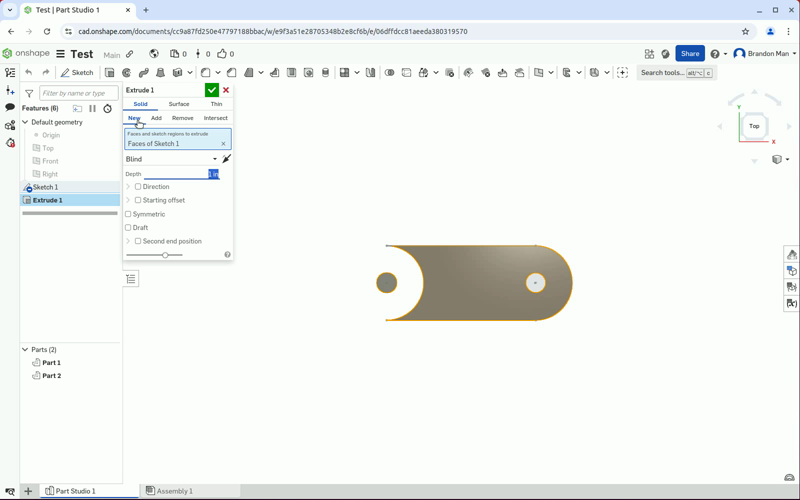
text(7.943)
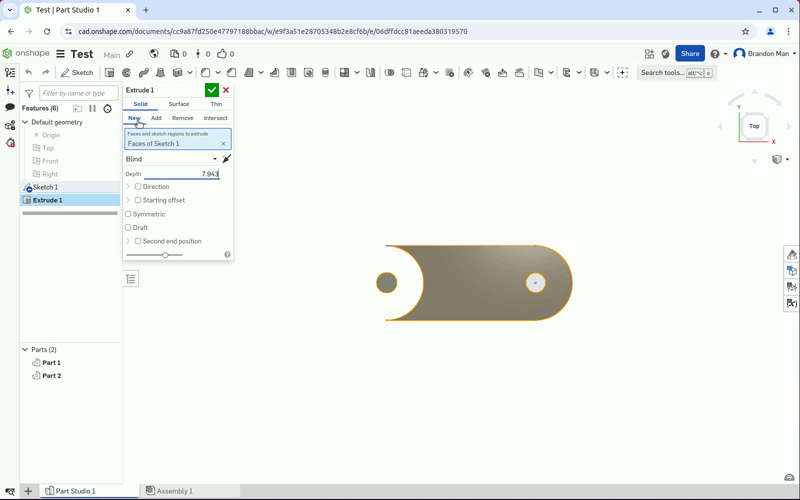
key(enter)
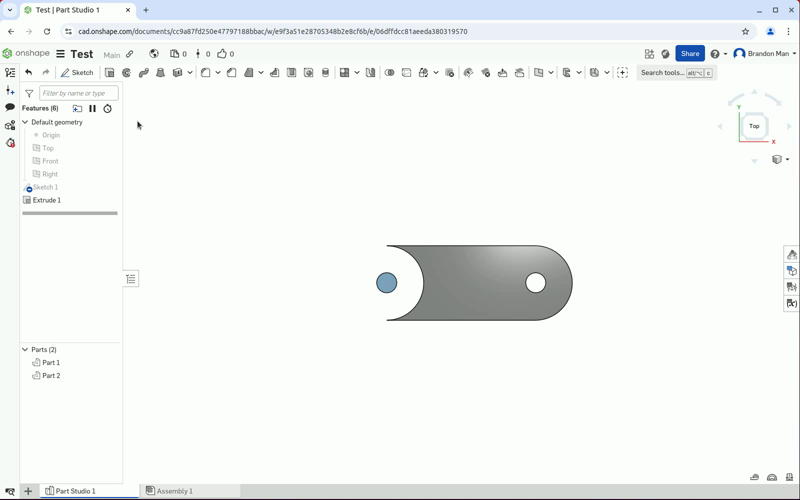
key(shift+h)
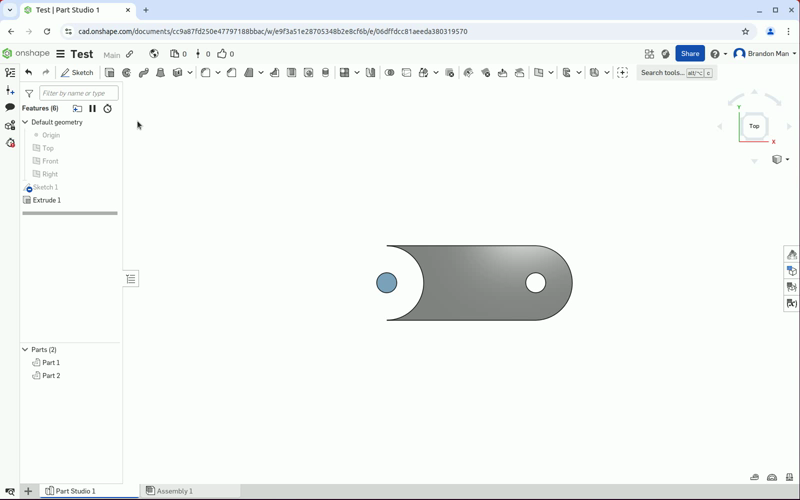
key(shift+h)
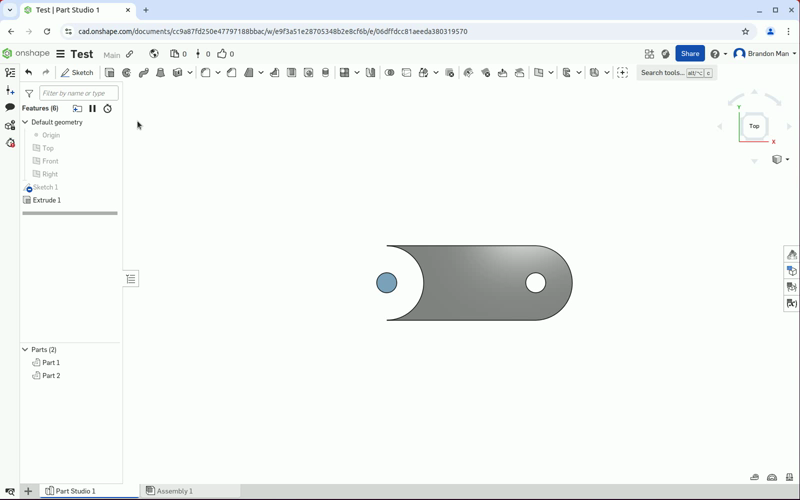
mouse_move(73, 189)
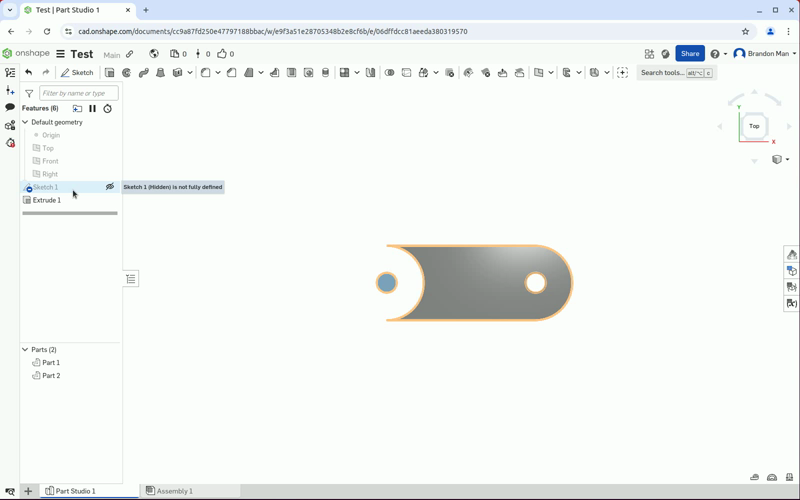
click(73, 189)
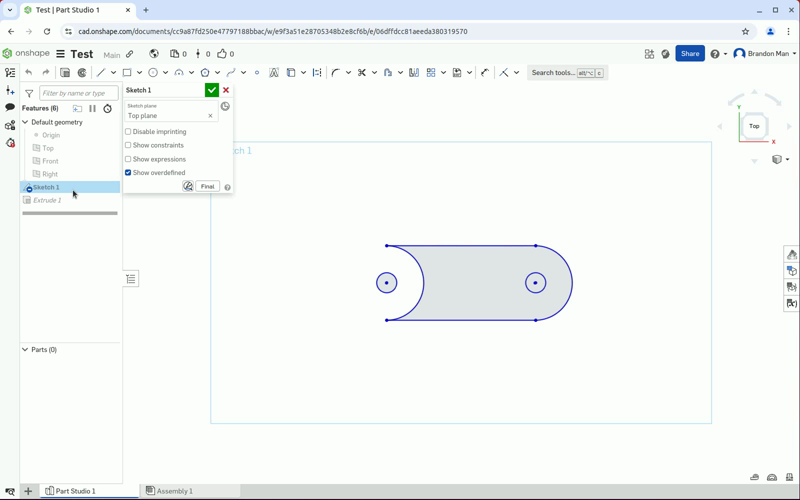
mouse_move(229, 92)
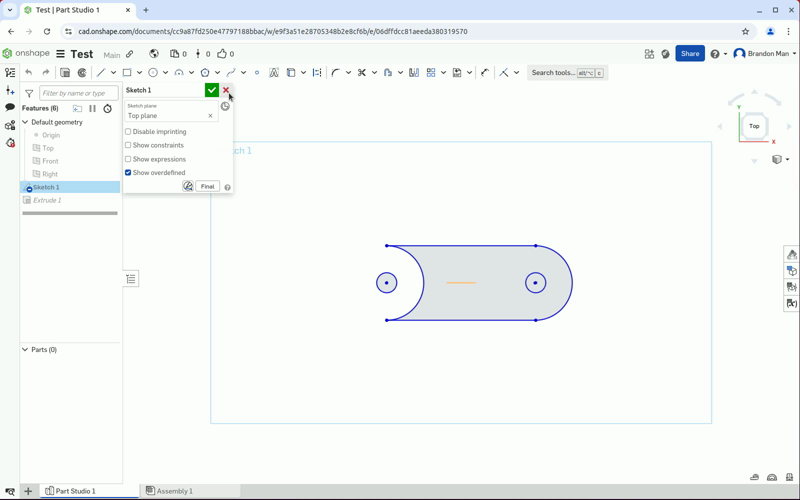
click(229, 92)
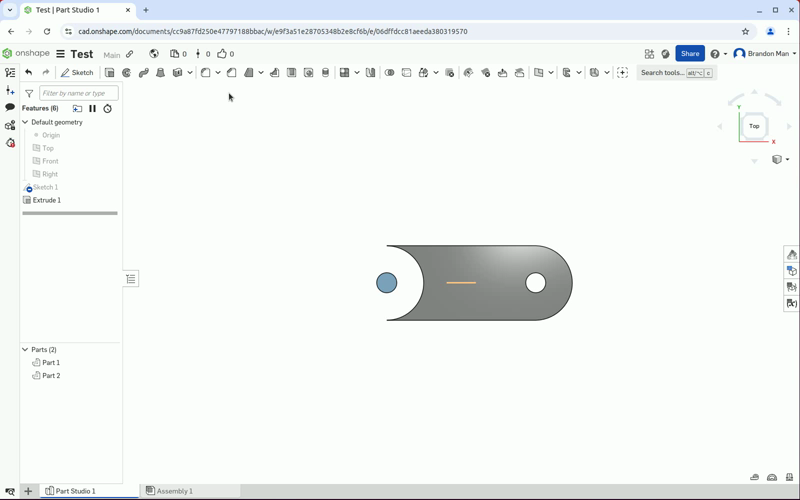
mouse_move(541, 75)
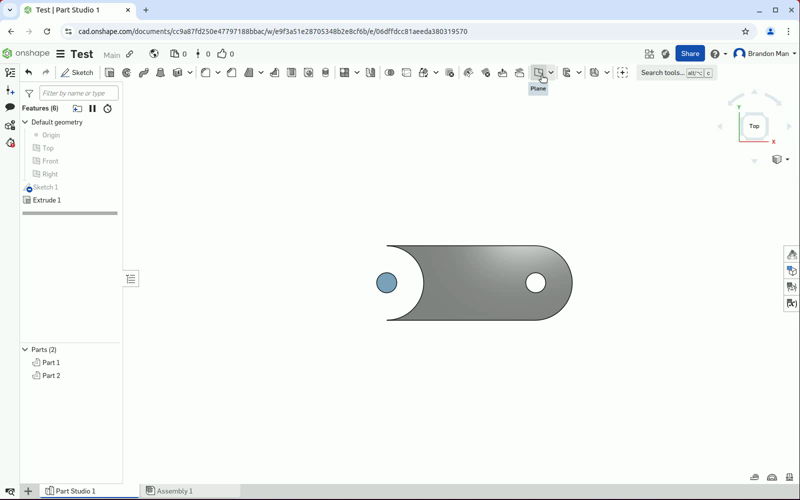
click(541, 75)
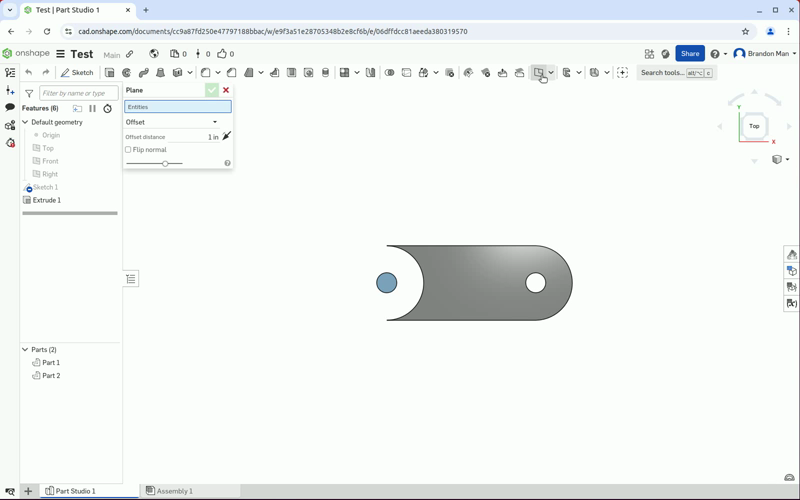
mouse_move(73, 150)
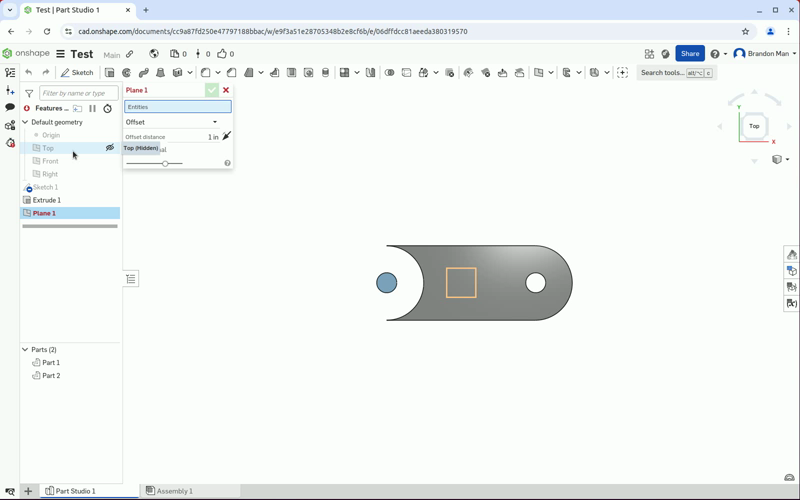
click(73, 150)
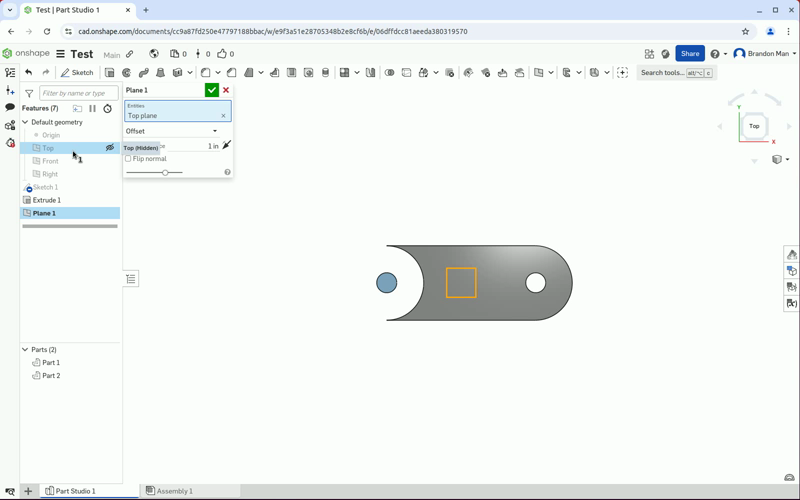
key(tab, 2)
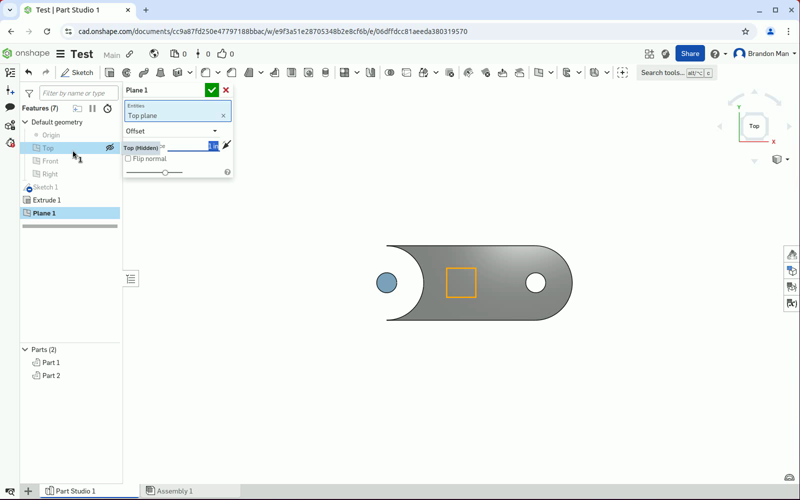
text(7.949)
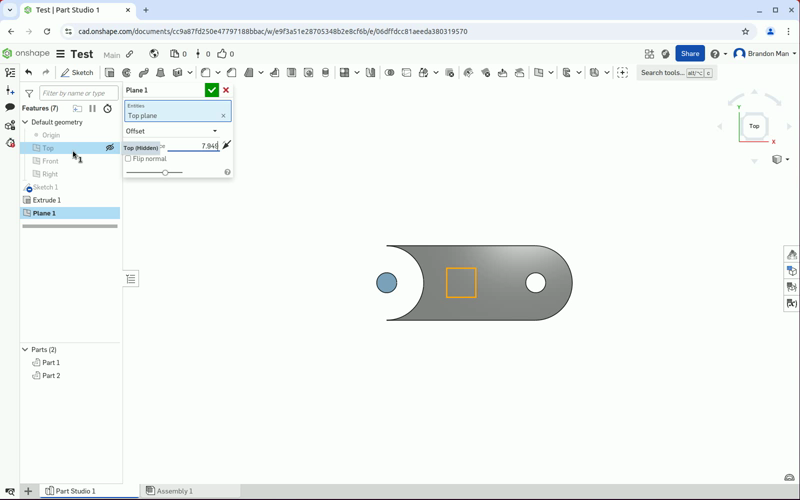
key(enter, 2)
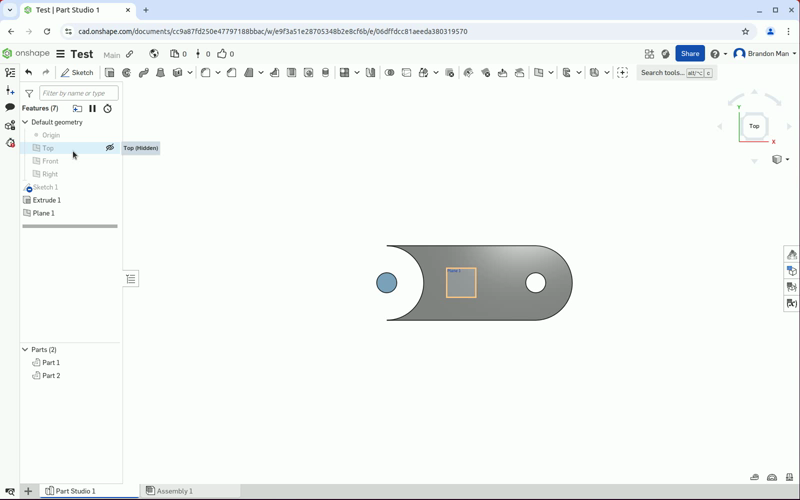
key(shift+s)
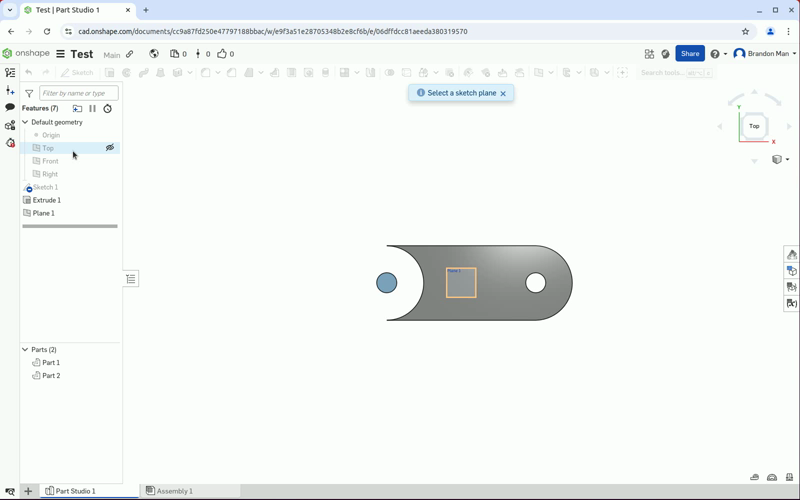
mouse_move(73, 215)
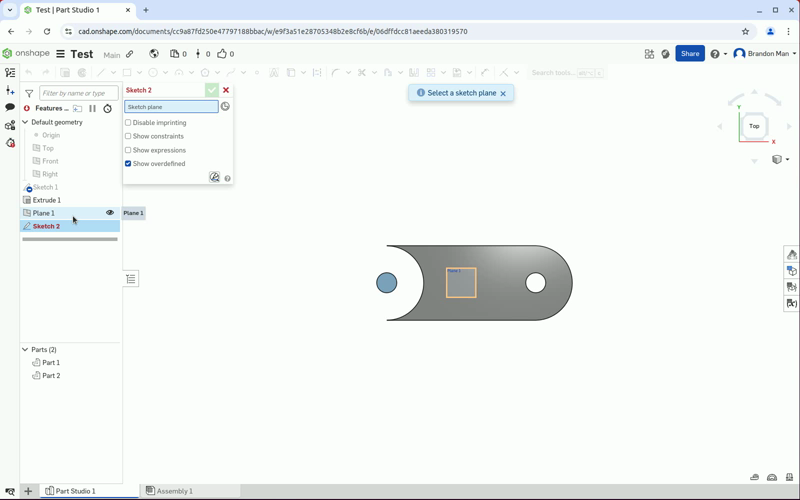
click(73, 215)
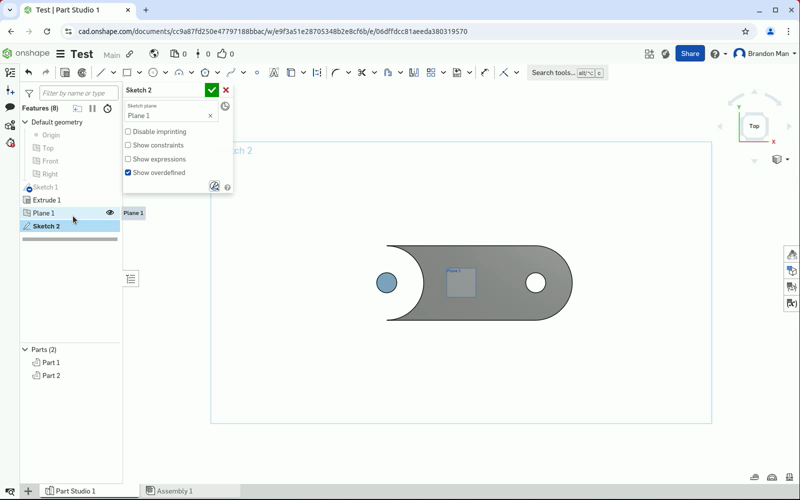
mouse_move(73, 352)
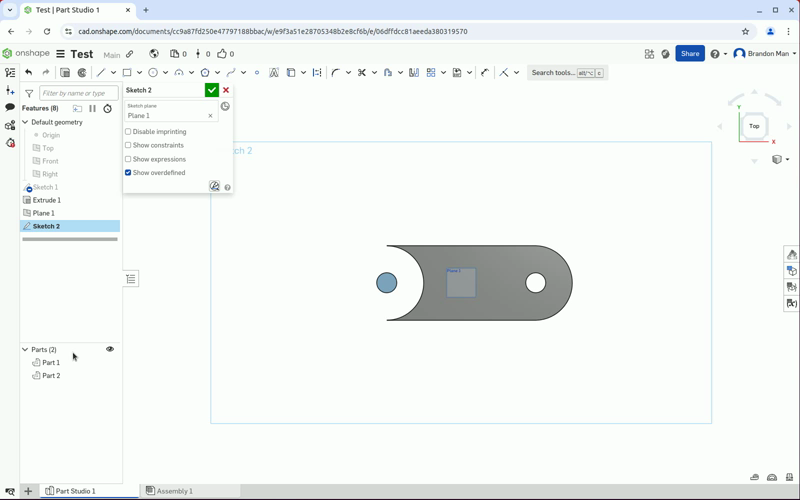
key(y)
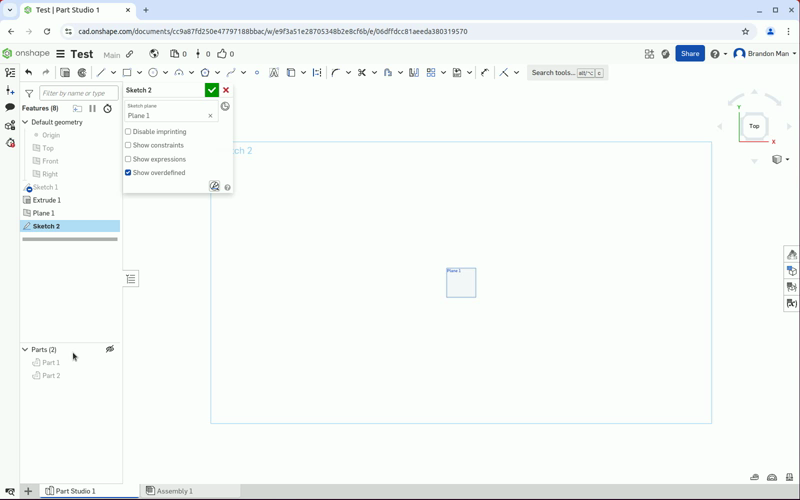
key(l)
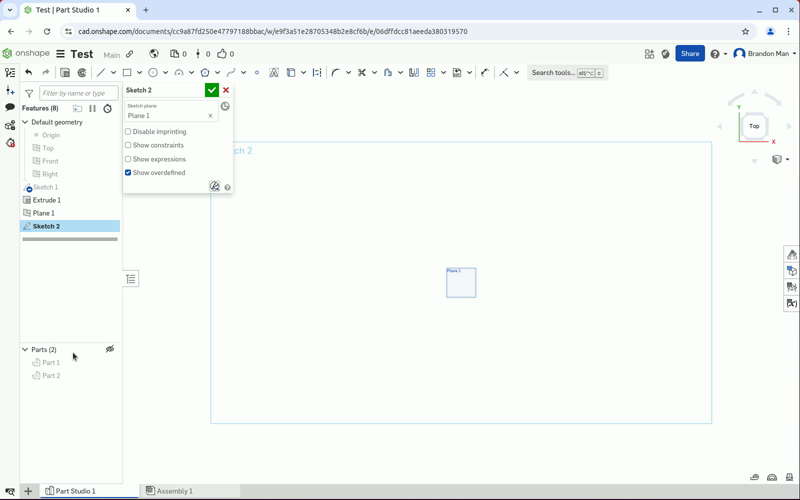
key_down(shift)
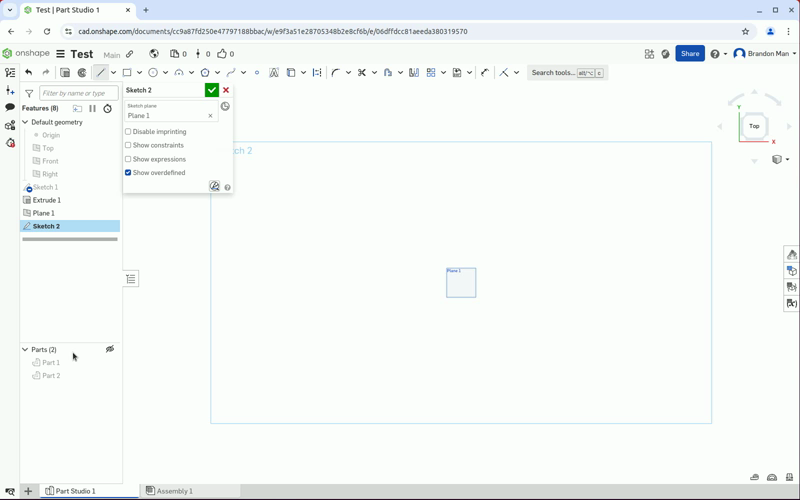
mouse_move(411, 309)
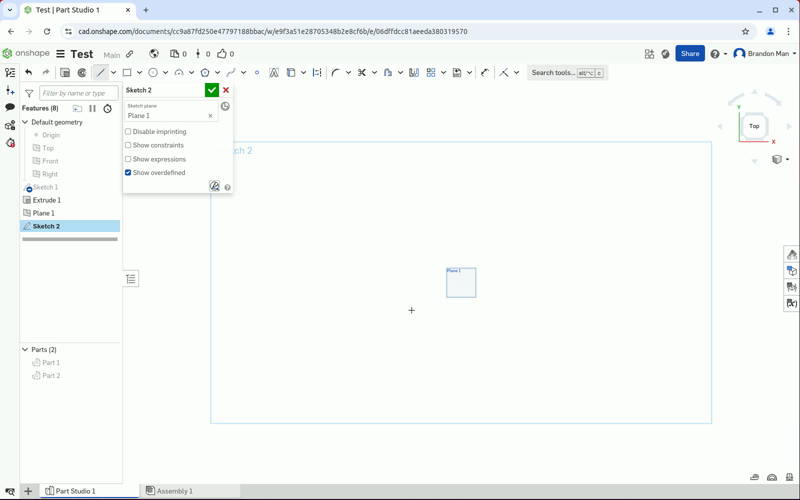
click(411, 309)
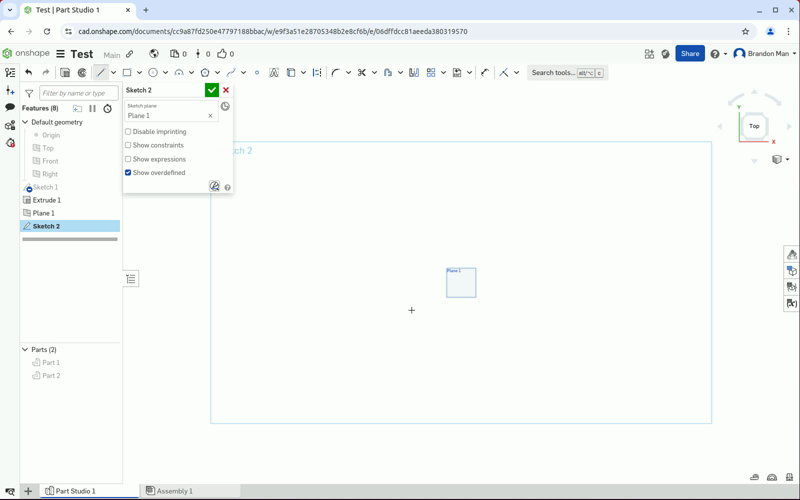
key_up(shift)
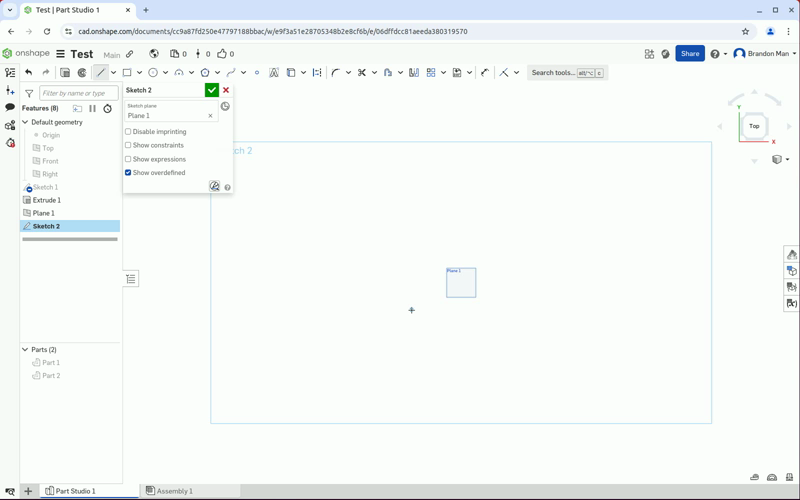
key_down(shift)
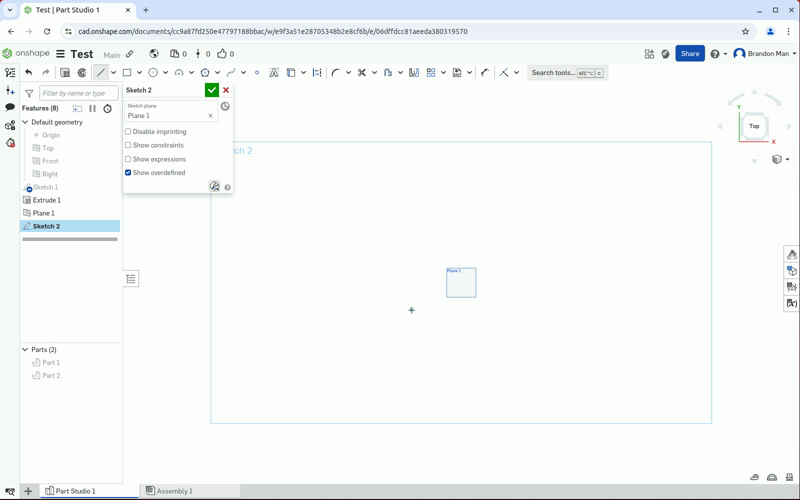
mouse_move(506, 309)
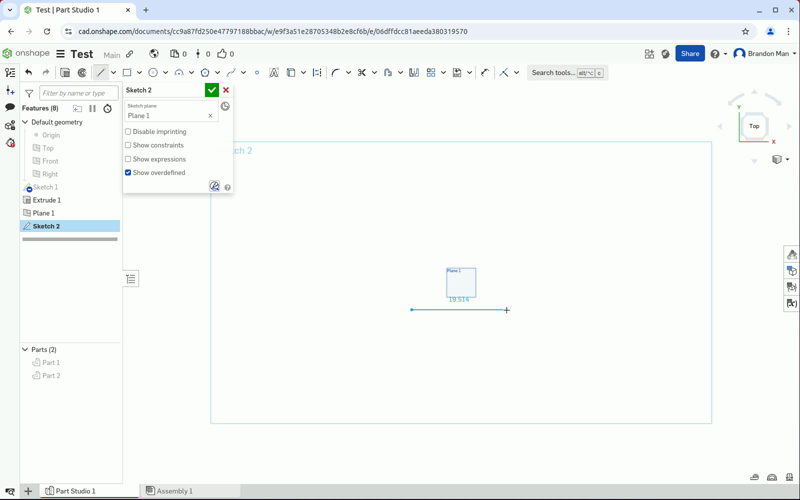
click(506, 309)
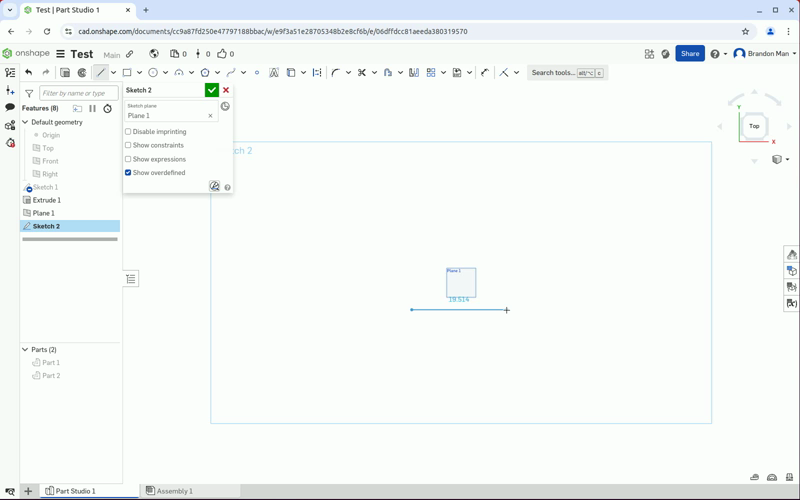
key_up(shift)
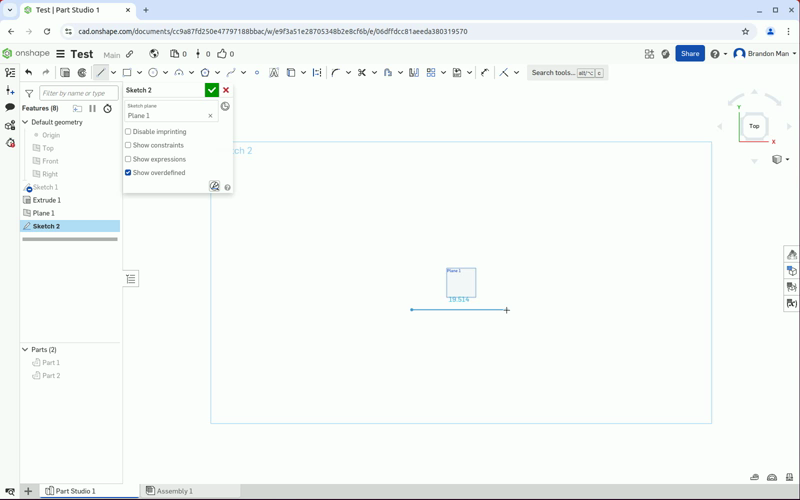
key_down(shift)
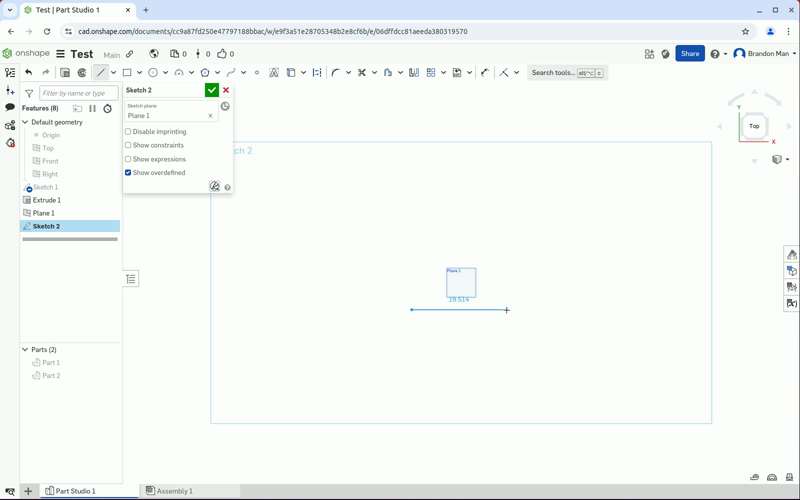
mouse_move(536, 309)
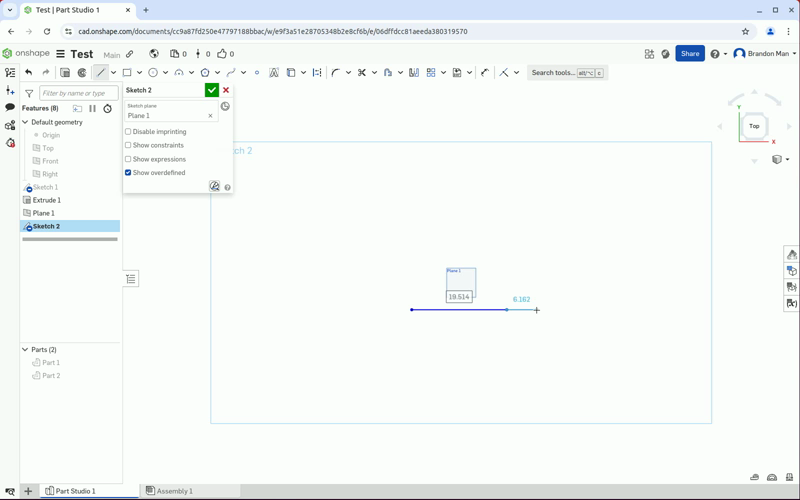
mouse_move(506, 256)
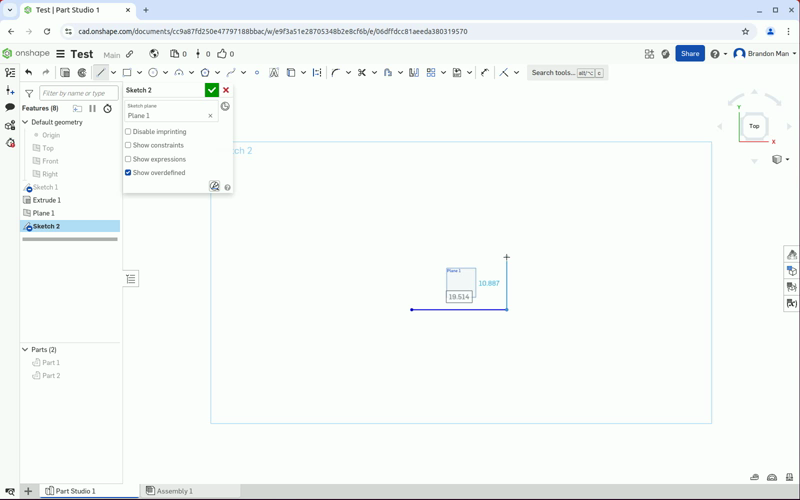
click(506, 256)
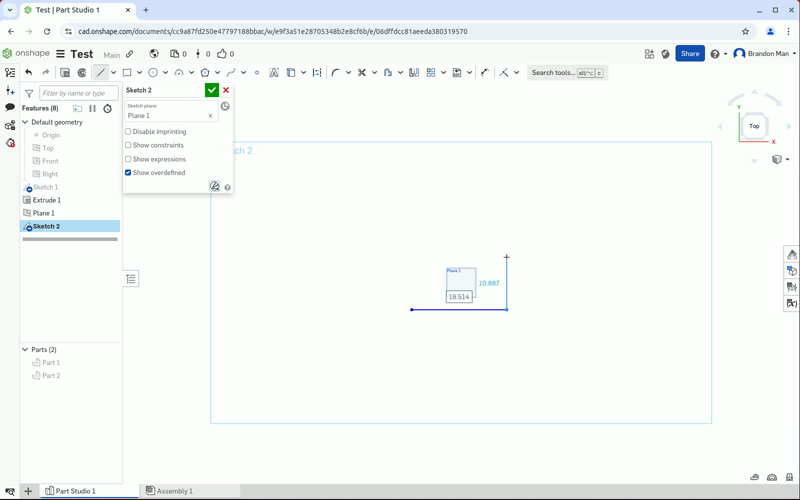
key_up(shift)
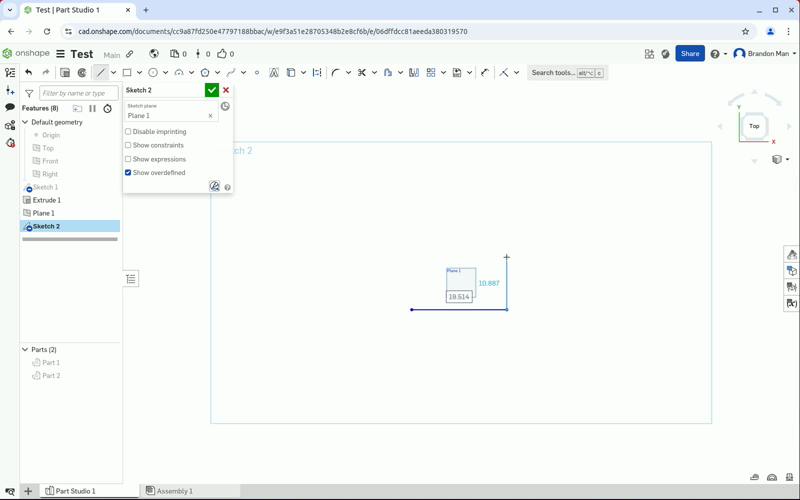
key_down(shift)
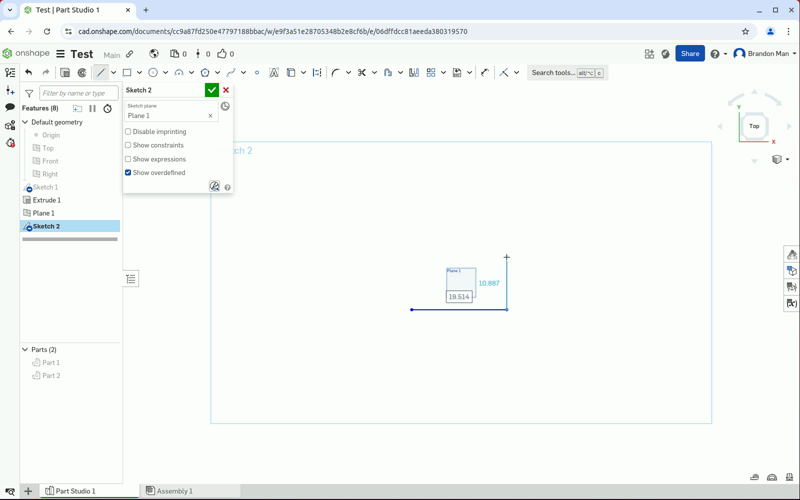
mouse_move(411, 256)
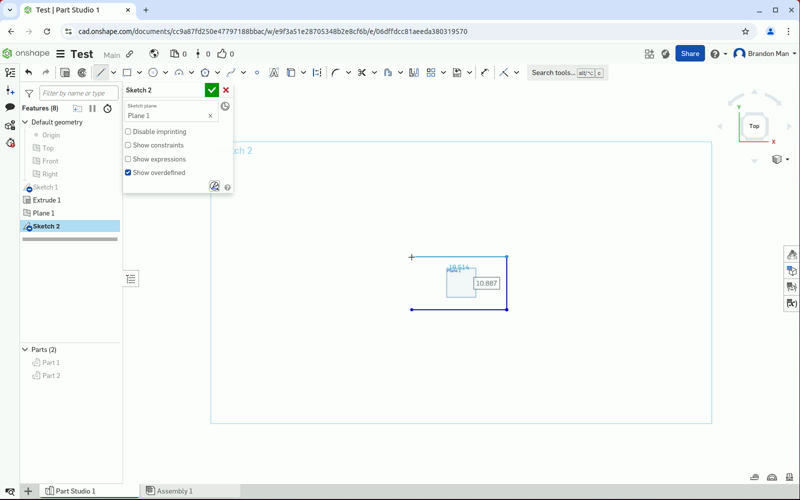
click(411, 256)
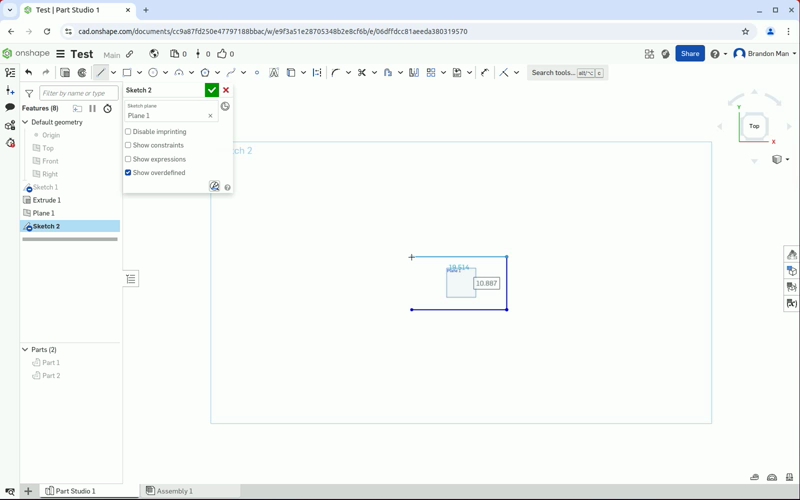
key_up(shift)
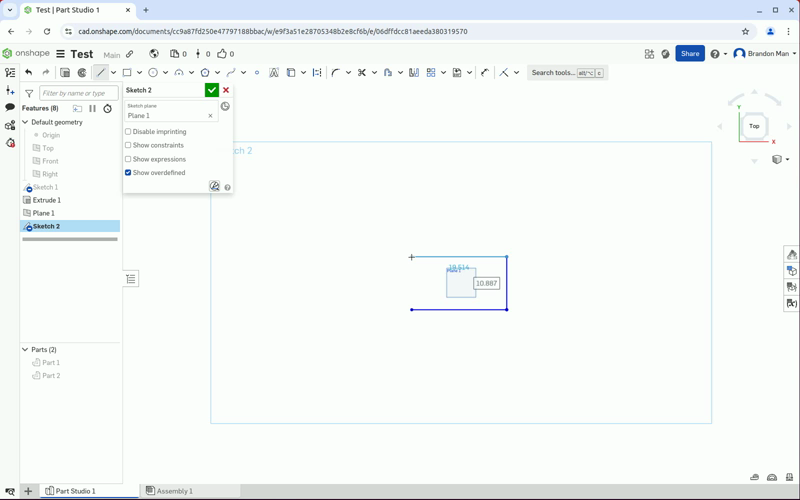
mouse_move(441, 256)
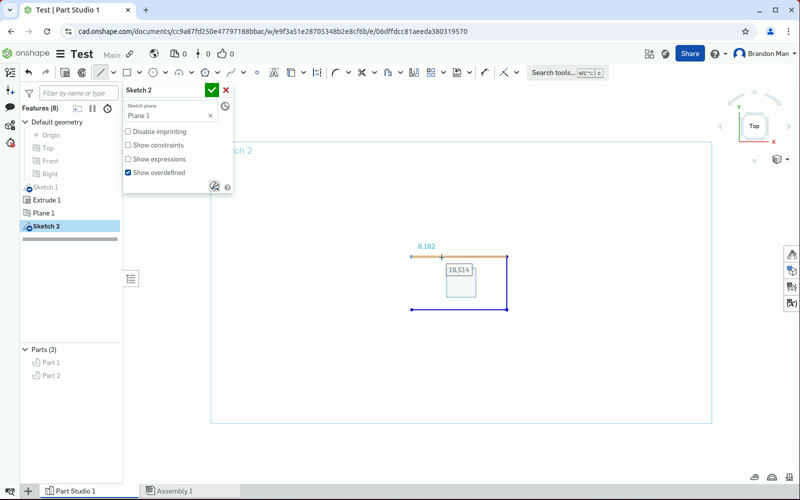
key_down(shift)
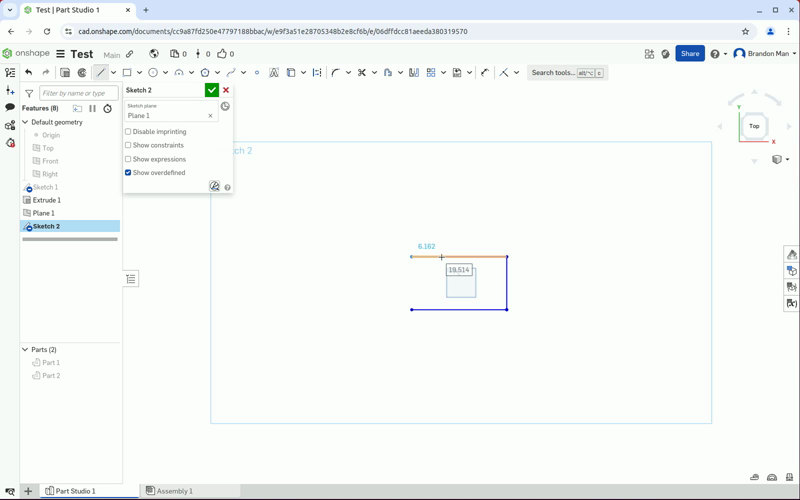
mouse_move(411, 309)
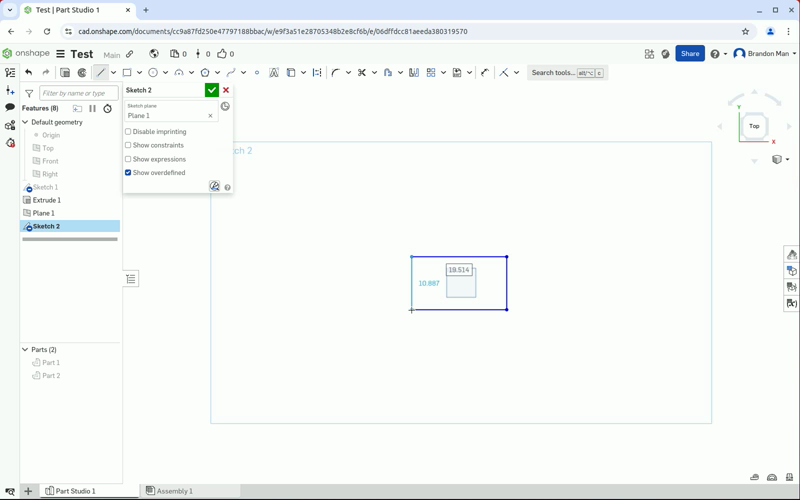
key_up(shift)
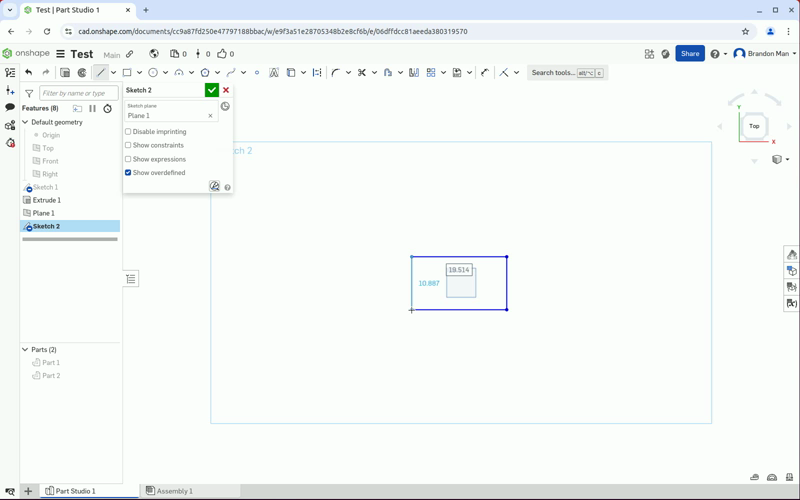
click(411, 309)
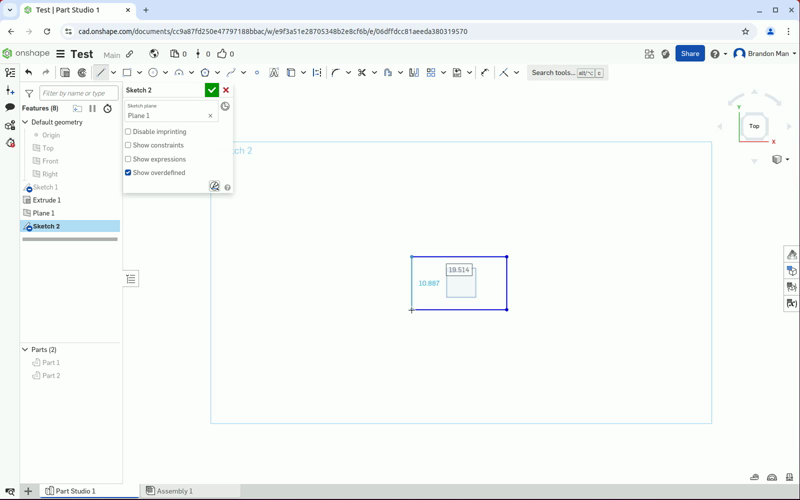
key(esc)
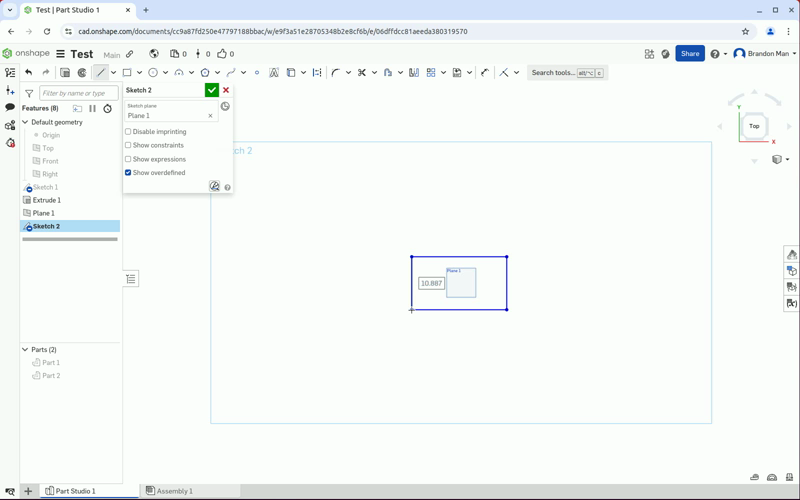
mouse_move(452, 293)
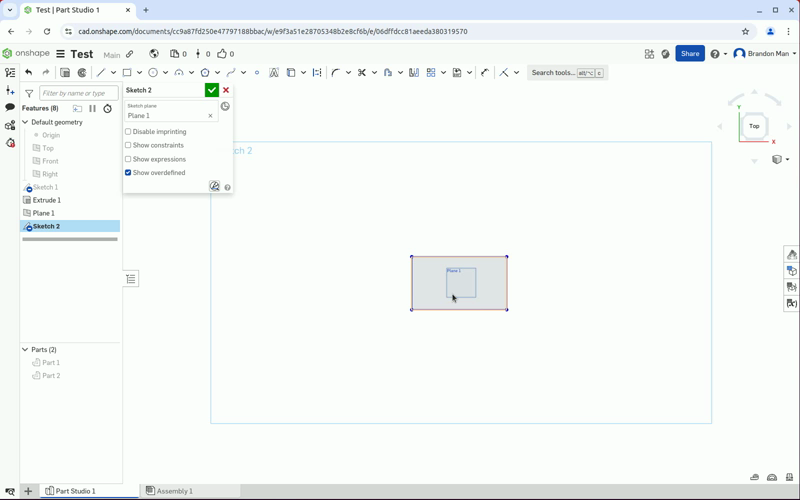
click(452, 293)
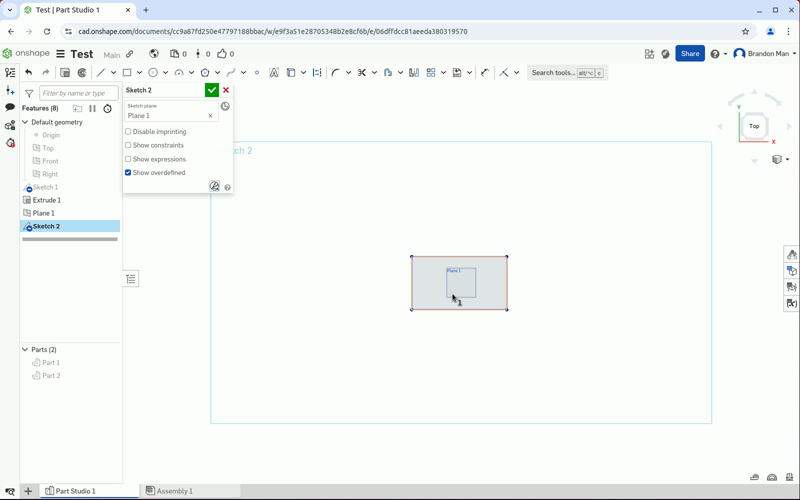
mouse_move(73, 352)
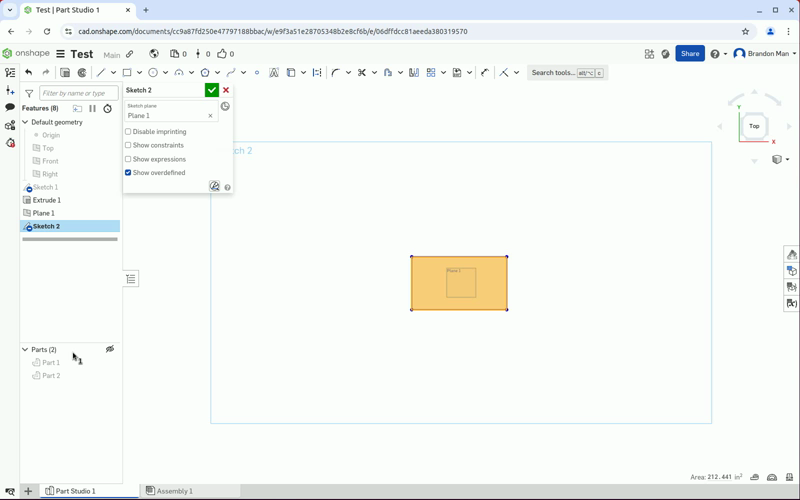
key(shift+y)
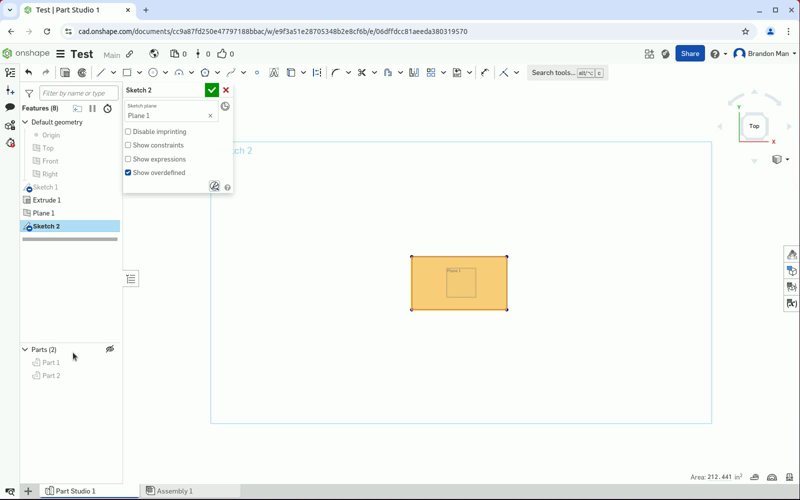
key(shift+e)
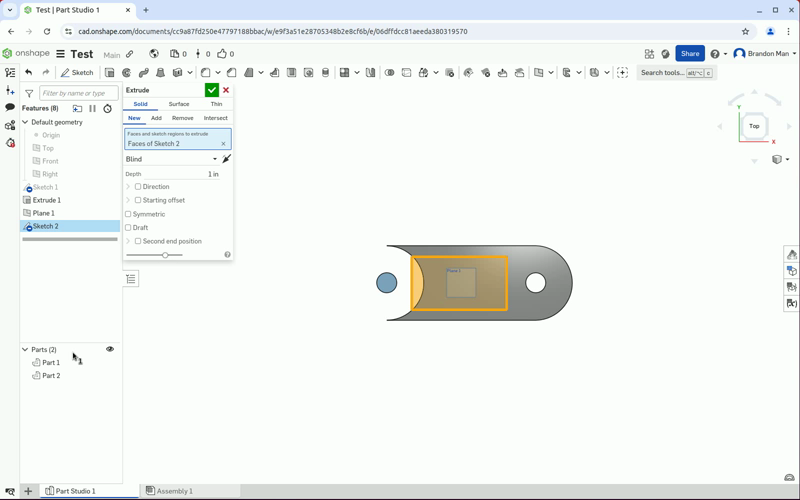
mouse_move(143, 106)
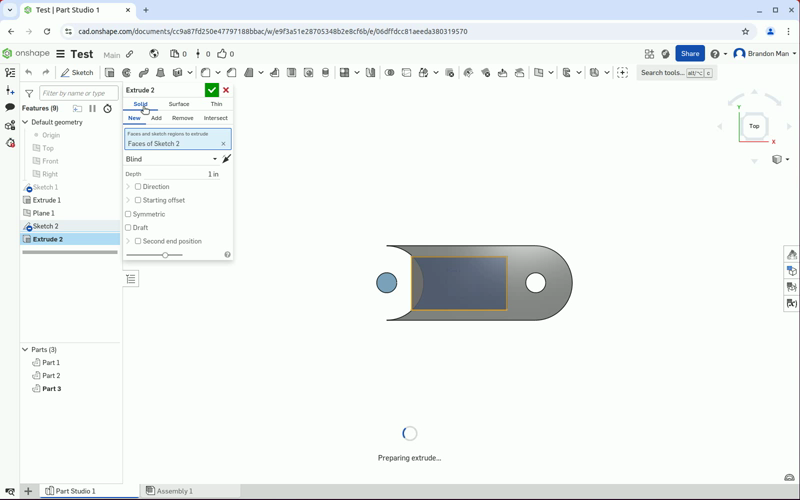
click(143, 106)
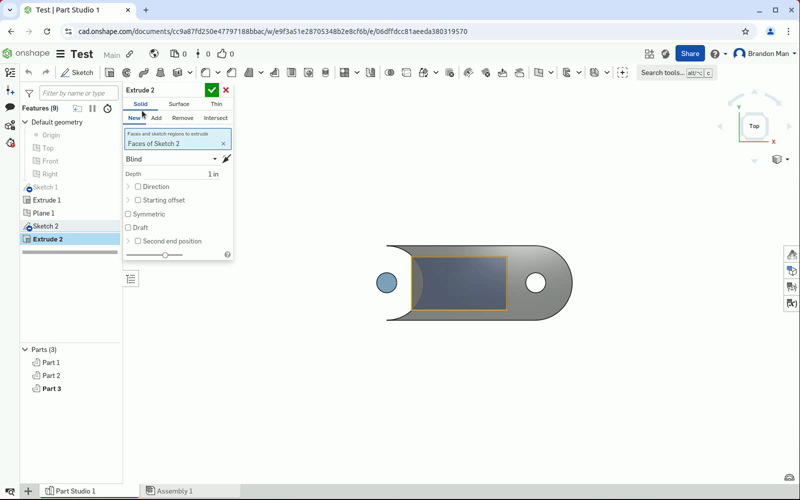
mouse_move(137, 120)
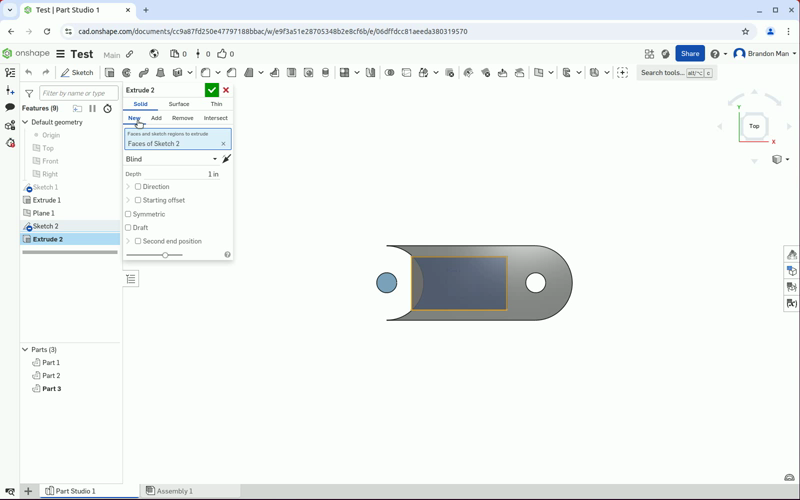
click(137, 120)
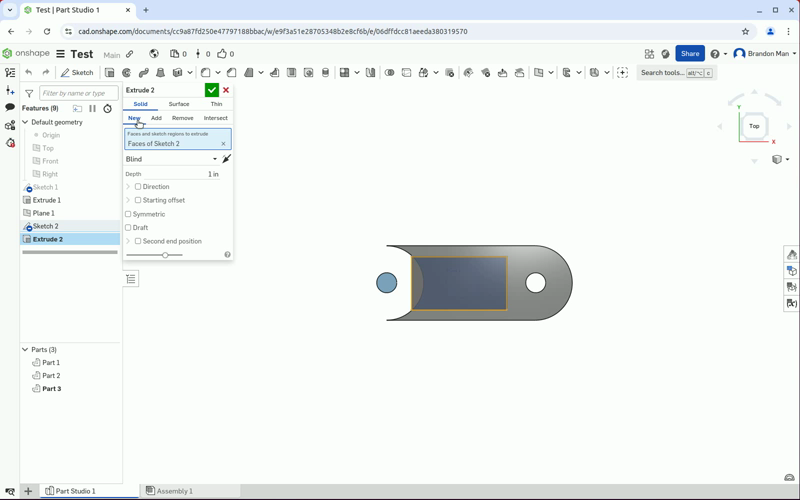
key(tab, 4)
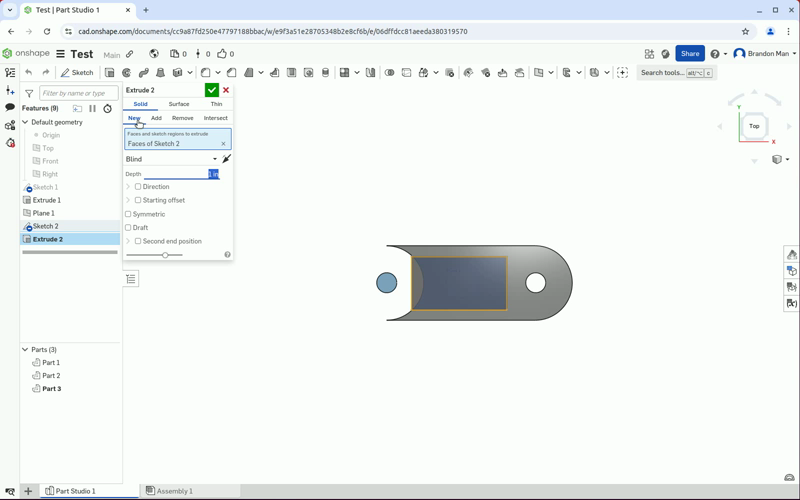
text(7.943)
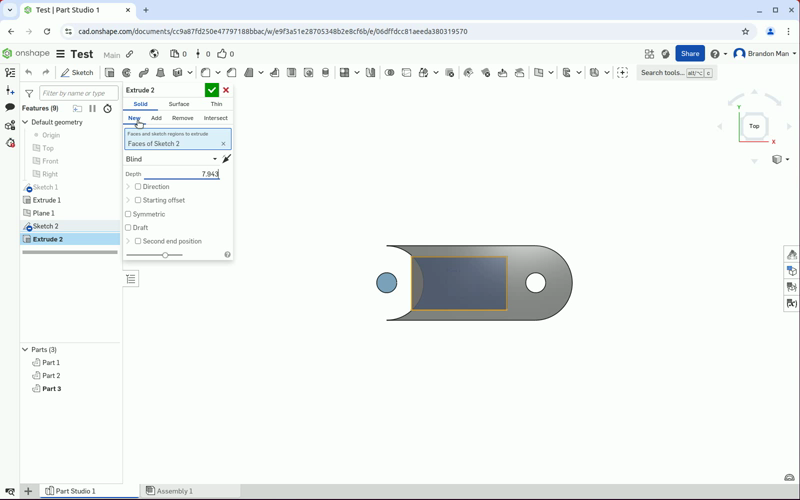
key(enter)
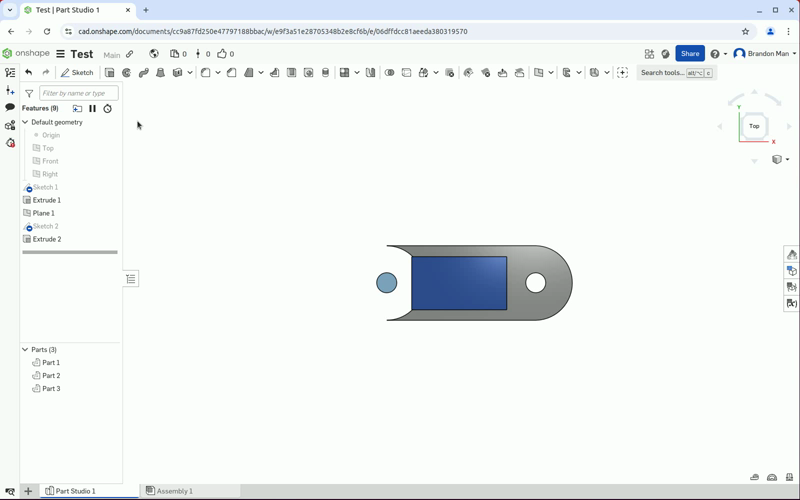
key(shift+h)
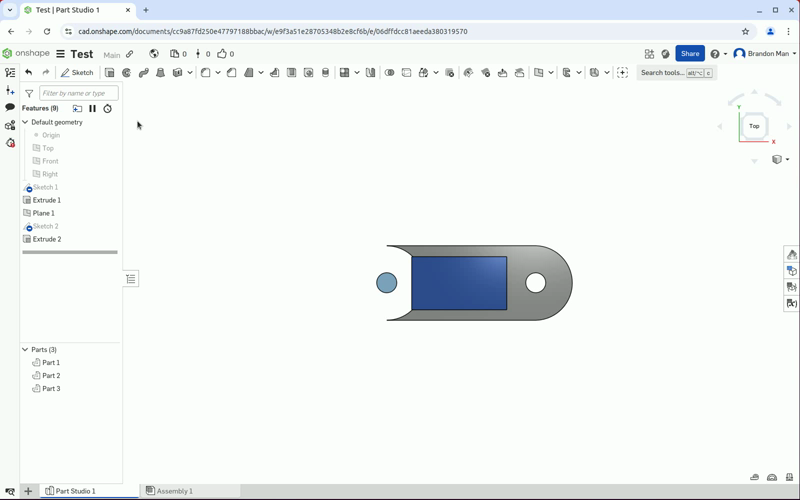
key(shift+h)
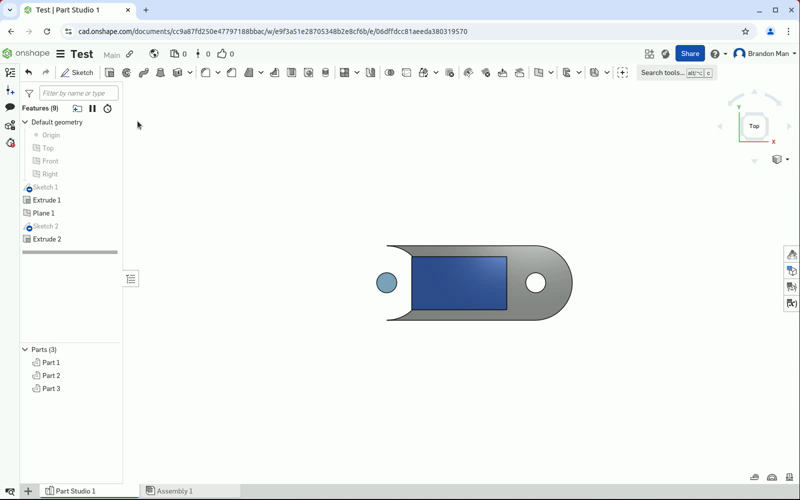
key(shift+7)
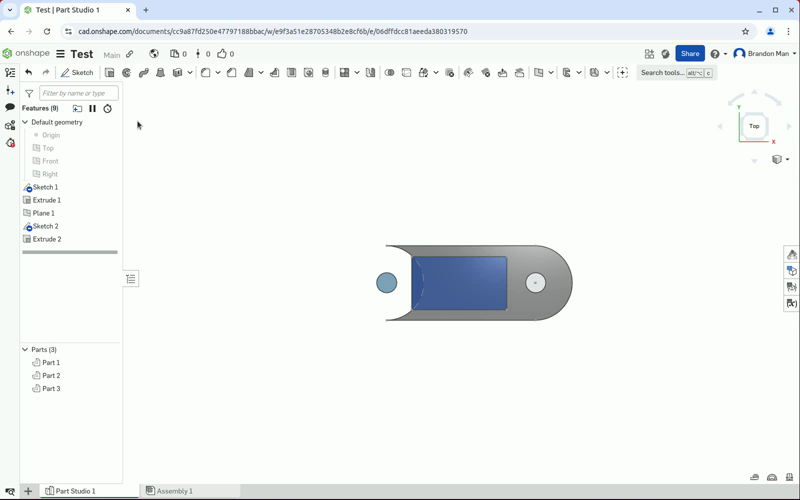
key(up, 3)
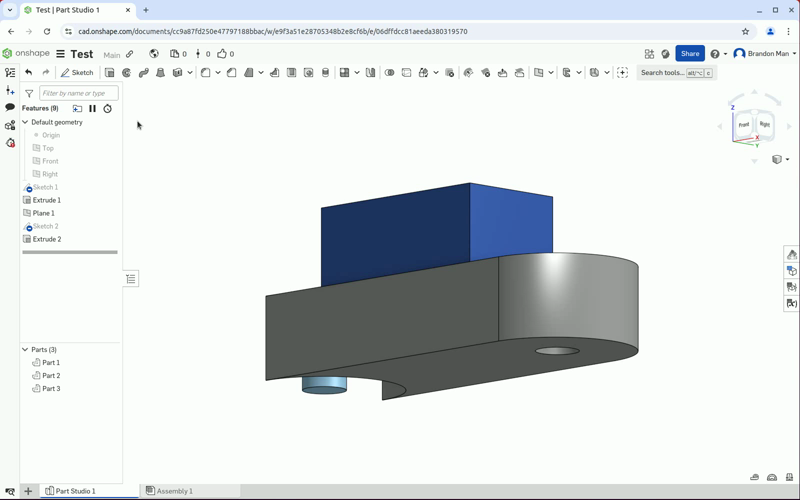
key(left, 3)
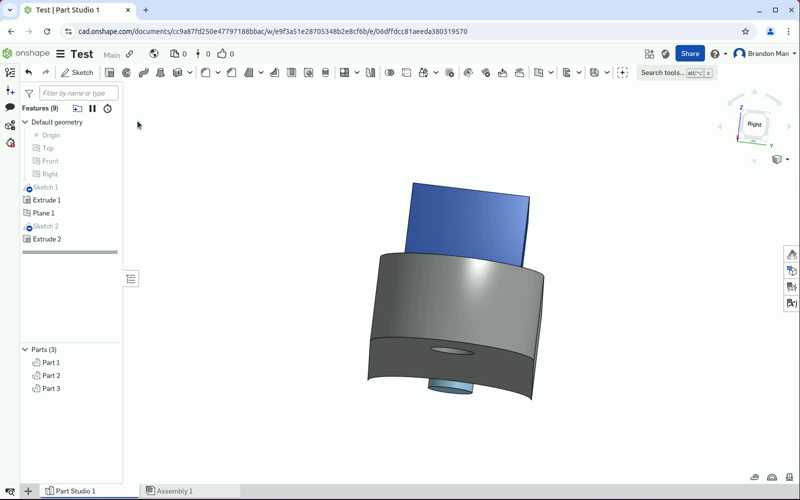
key(right, 3)
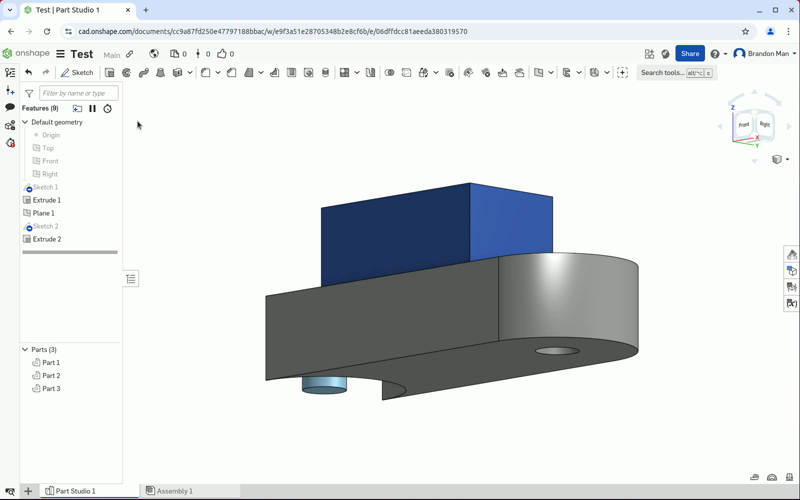
key(down, 3)
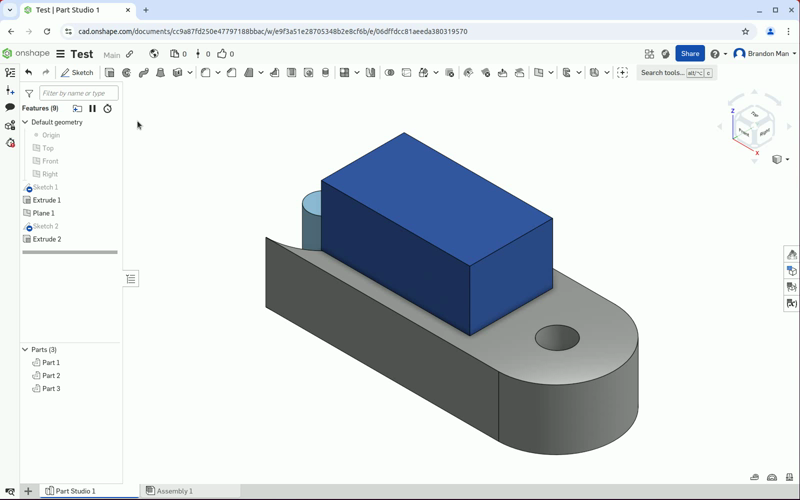
mouse_move(73, 189)
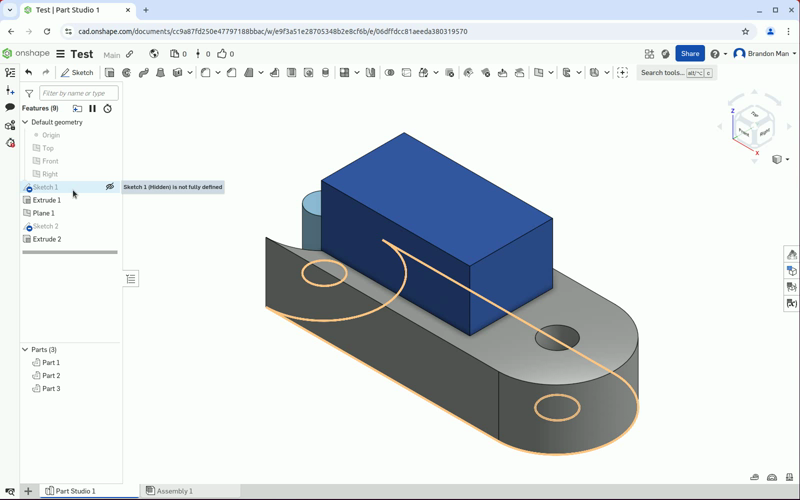
click(73, 189)